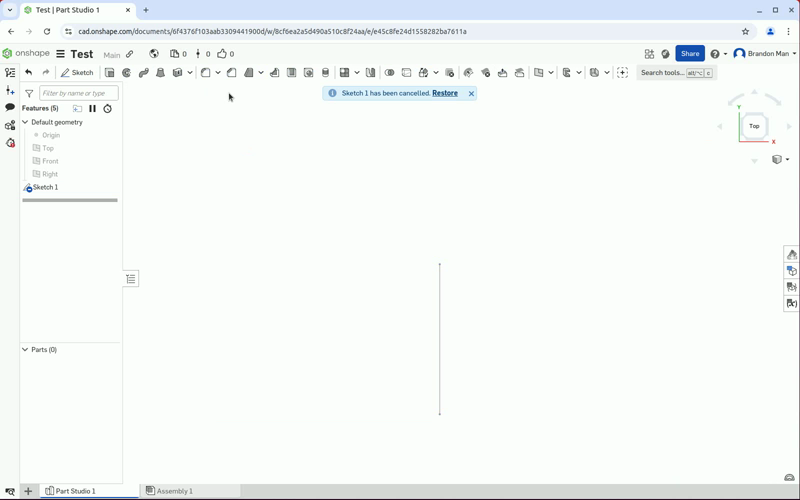
key(shift+h)
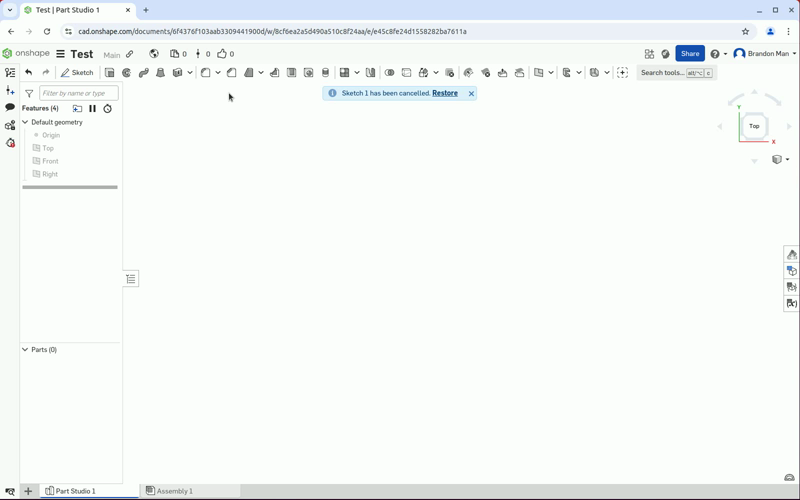
mouse_move(73, 352)
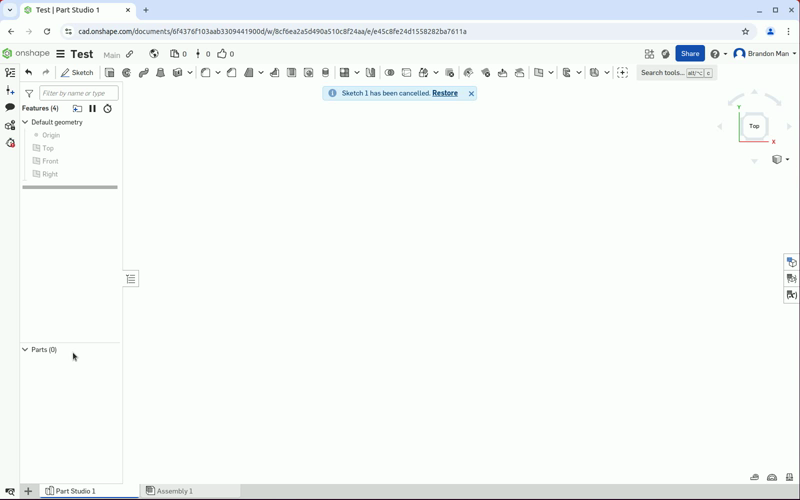
key(y)
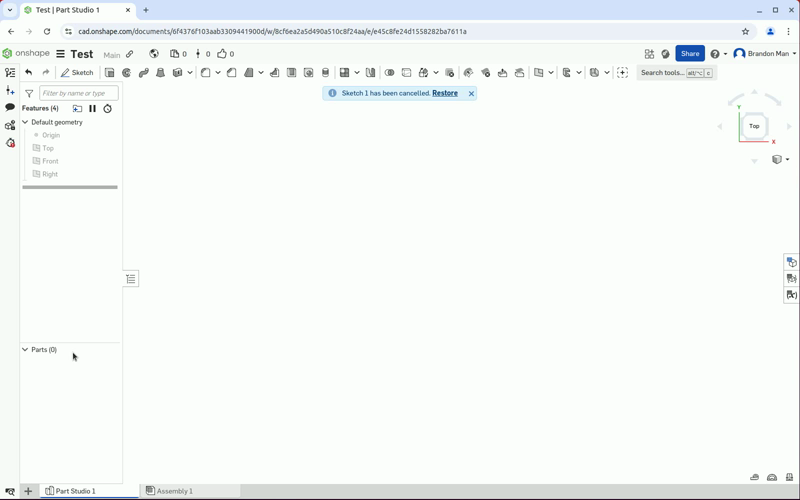
key(shift+p)
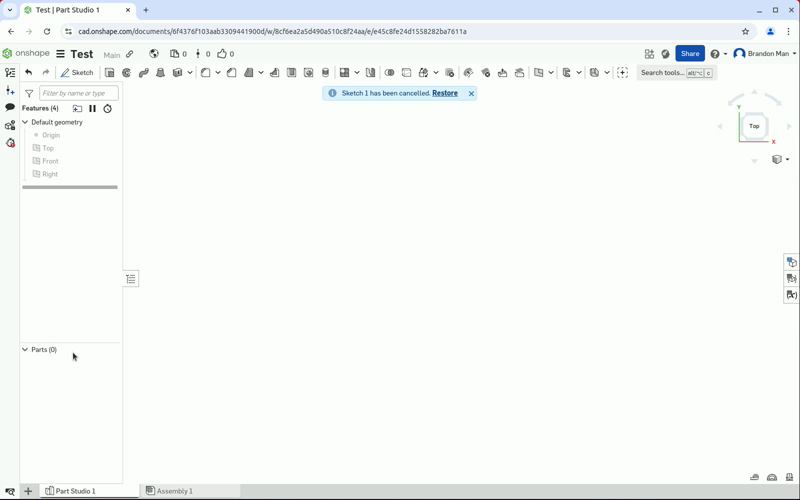
key(space)
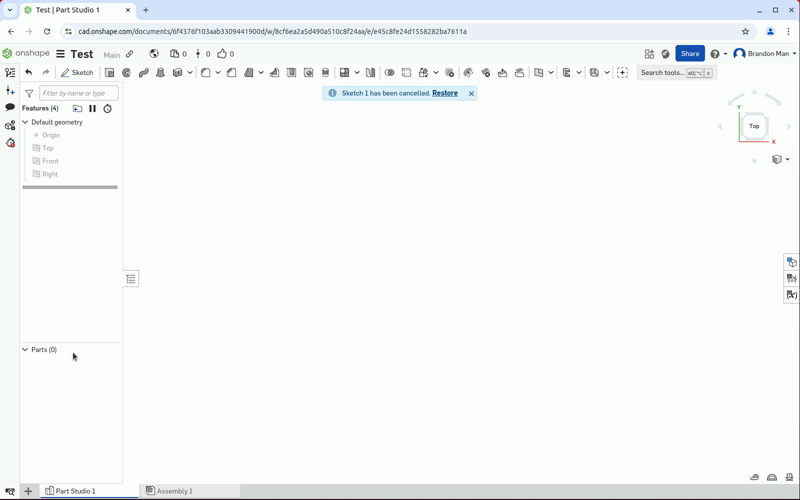
key_down(shift)
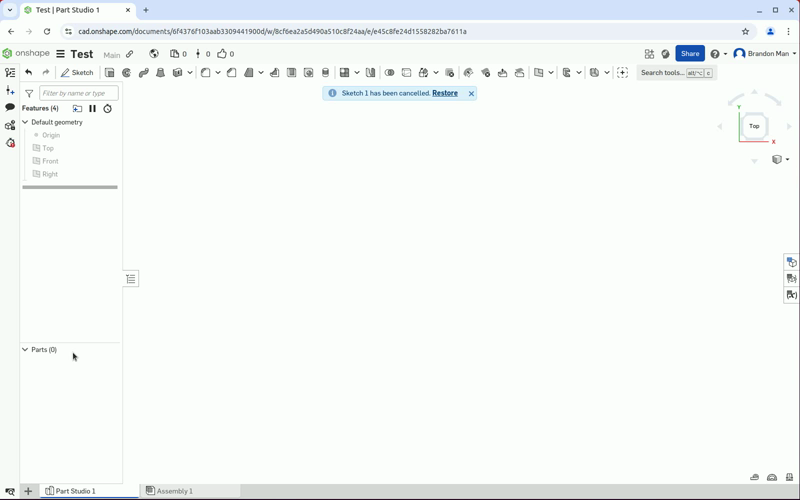
key(up)
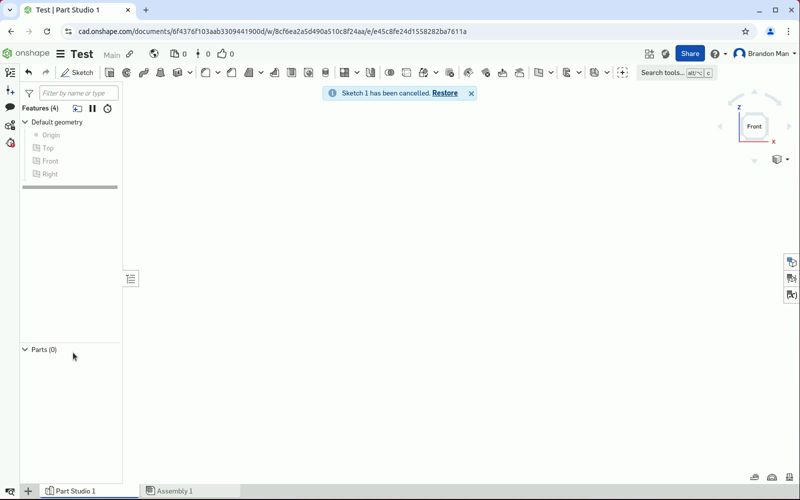
key_up(shift)
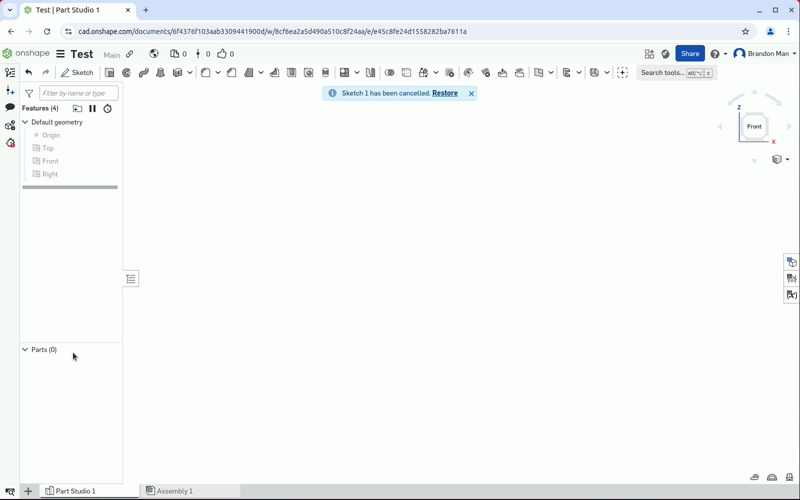
mouse_move(73, 352)
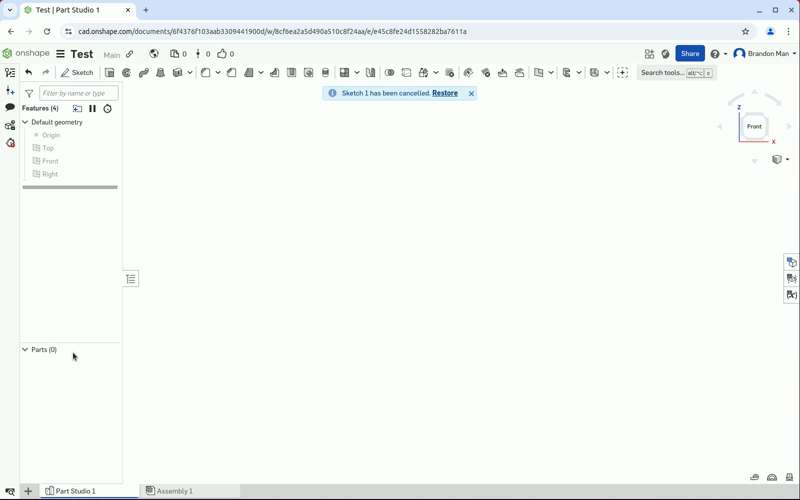
key(shift+y)
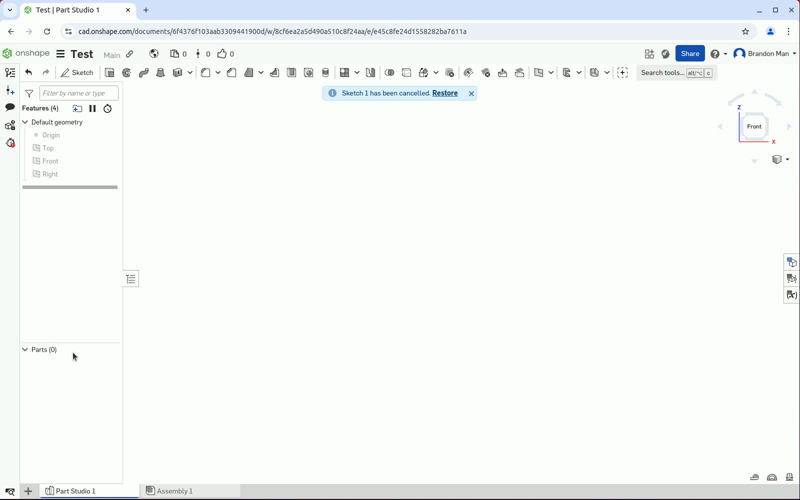
key(shift+s)
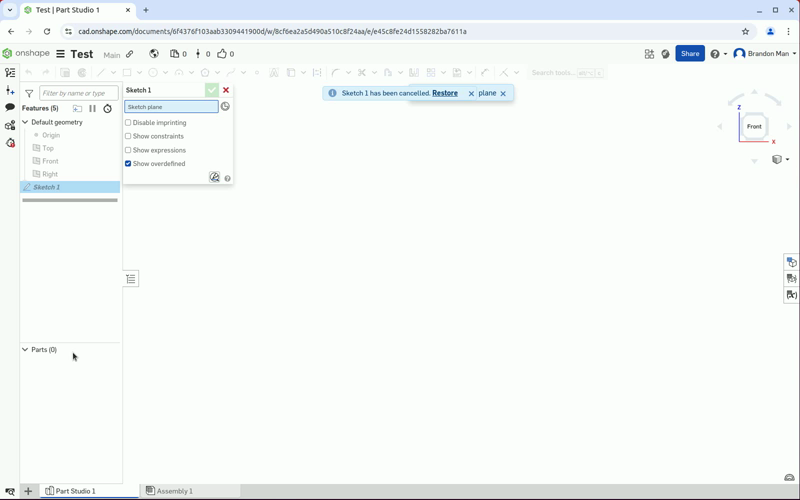
mouse_move(73, 163)
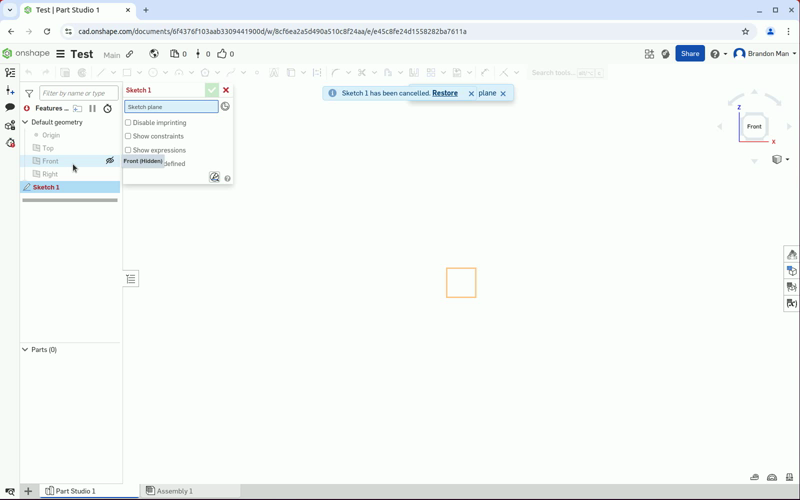
click(73, 163)
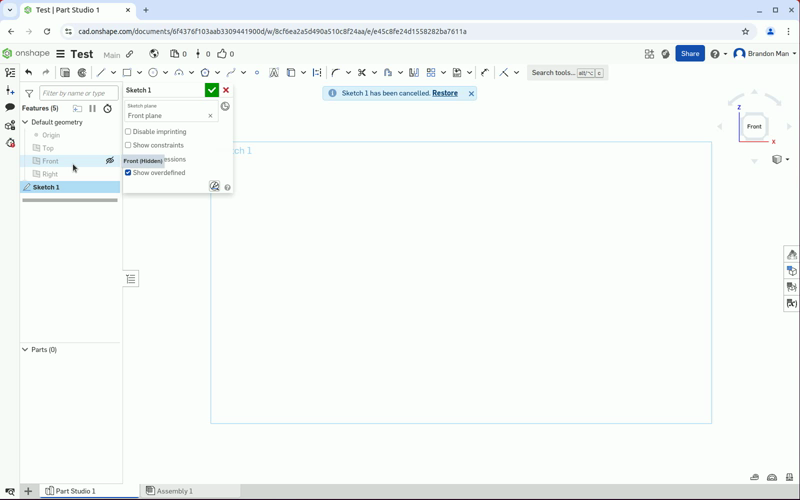
mouse_move(73, 352)
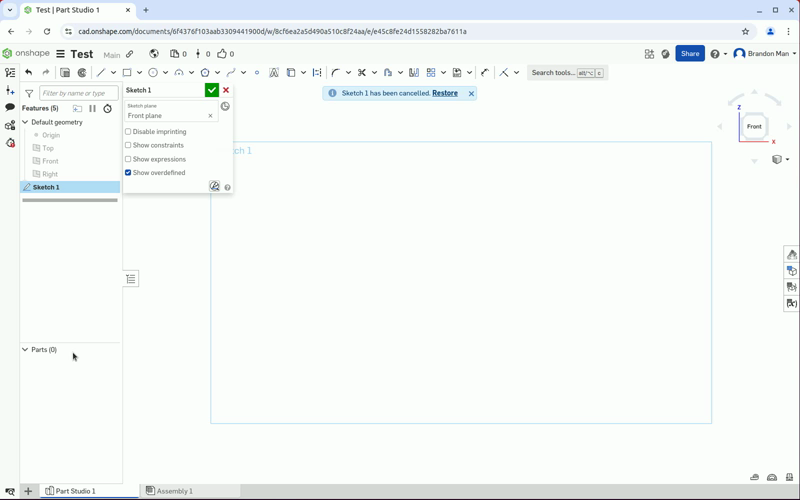
key(y)
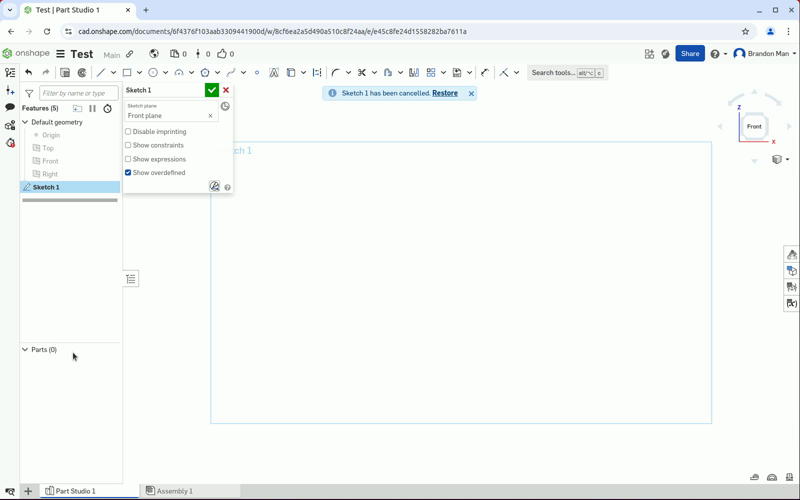
key(l)
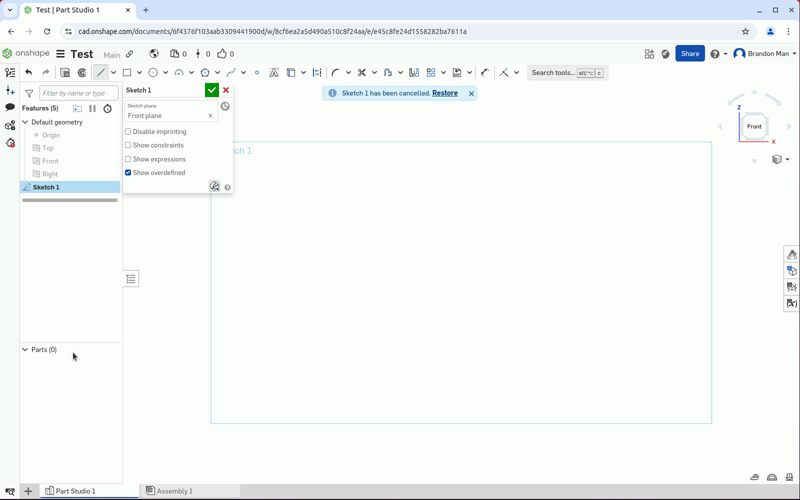
key_down(shift)
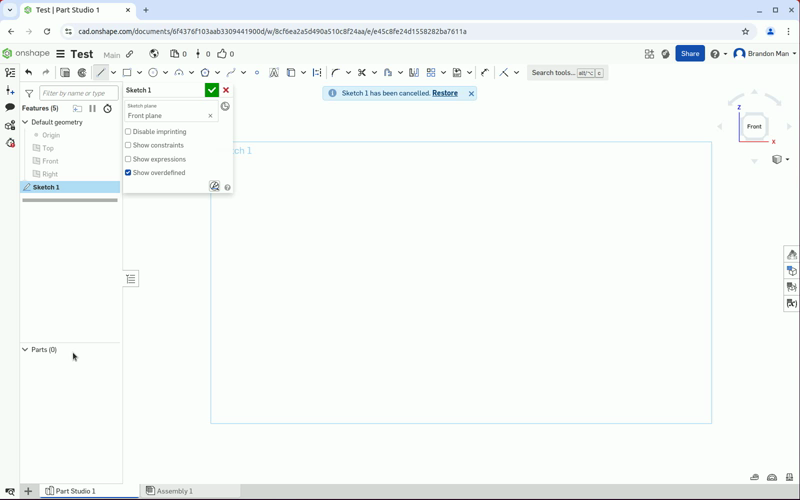
mouse_move(460, 282)
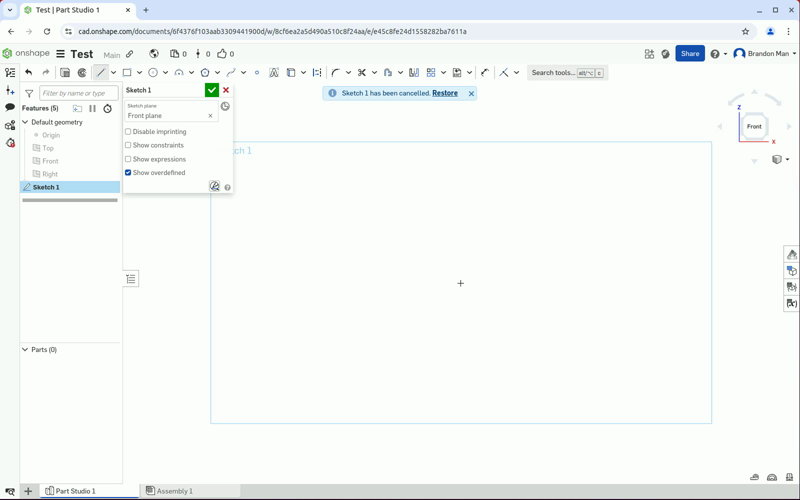
click(460, 282)
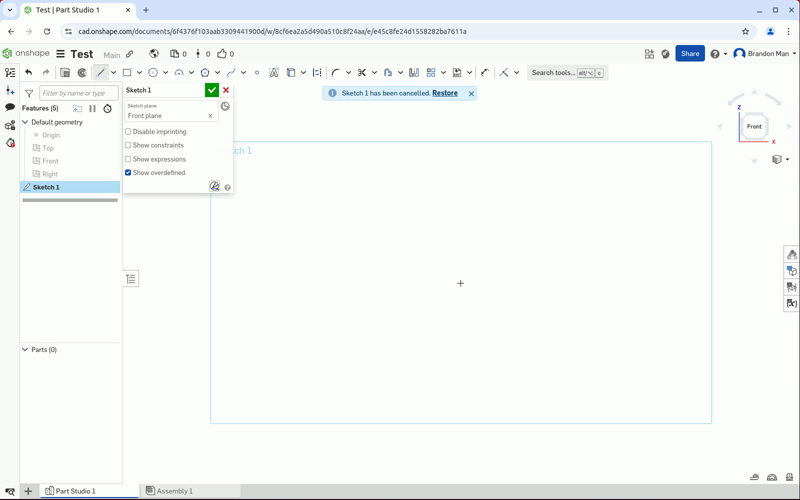
key_up(shift)
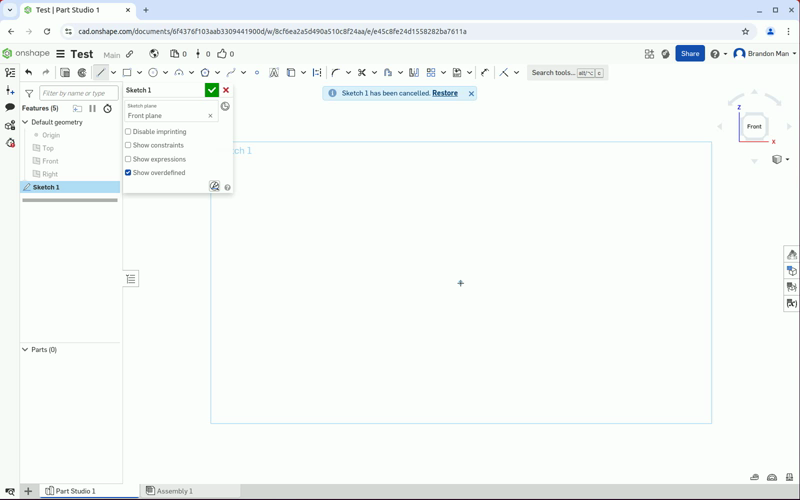
key_down(shift)
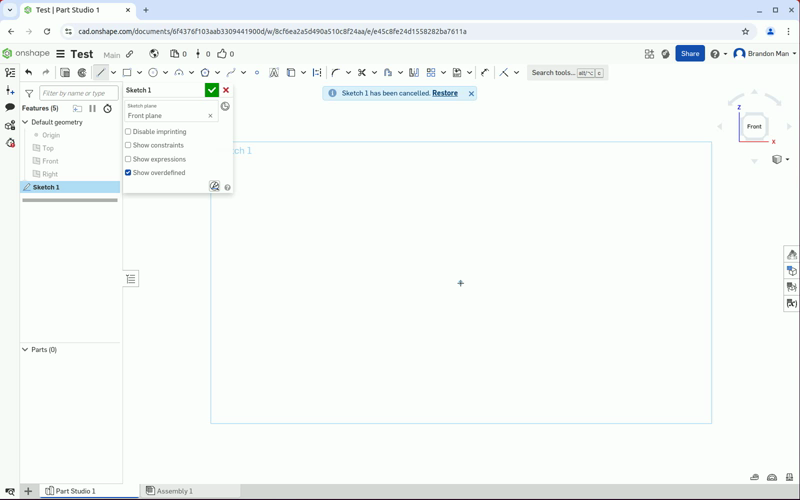
mouse_move(573, 282)
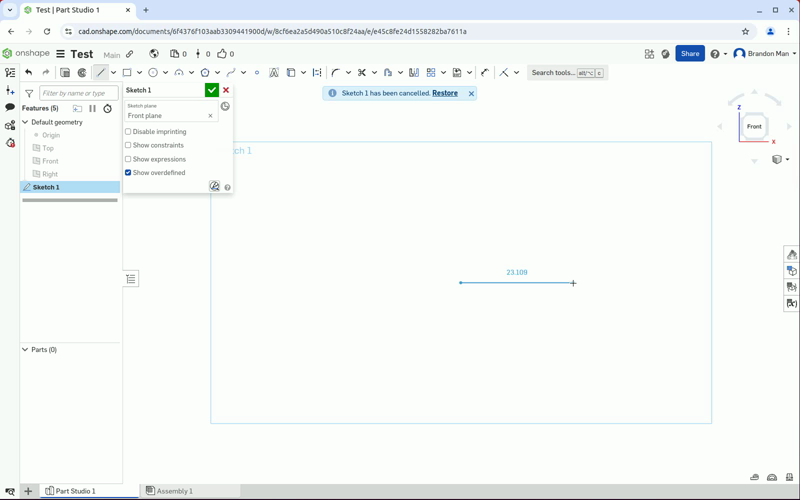
click(573, 282)
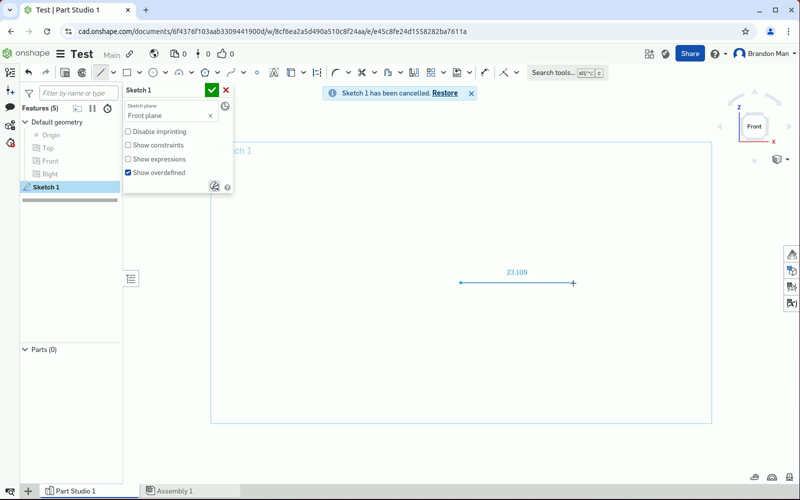
key_up(shift)
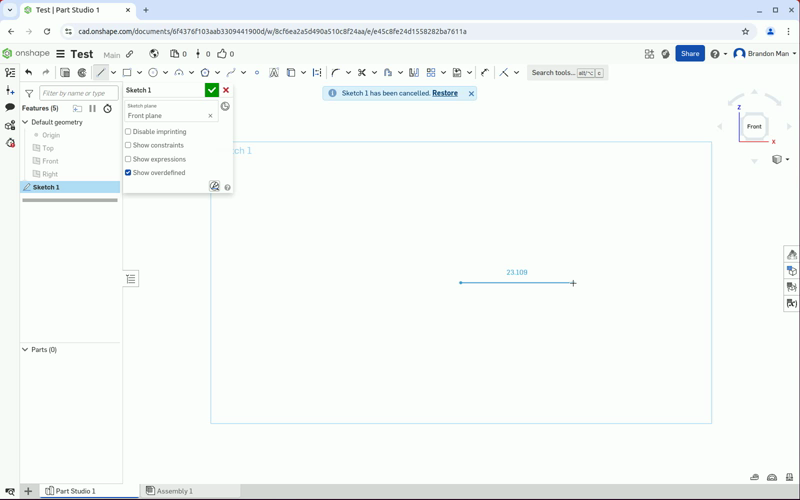
key_down(shift)
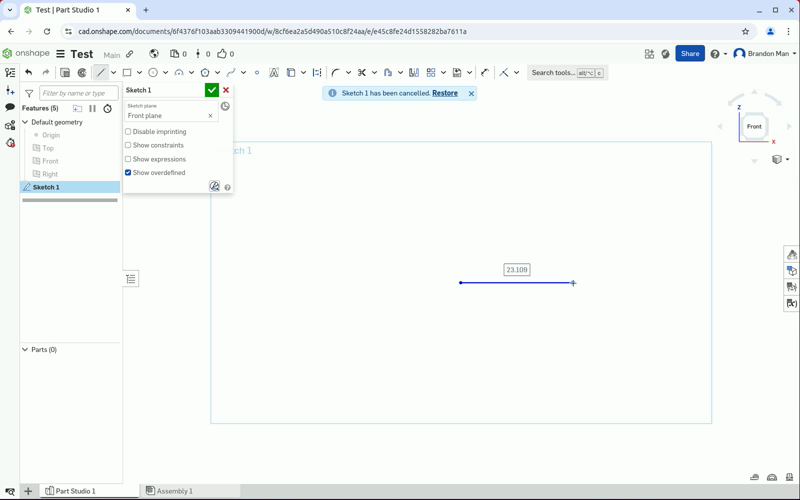
mouse_move(573, 201)
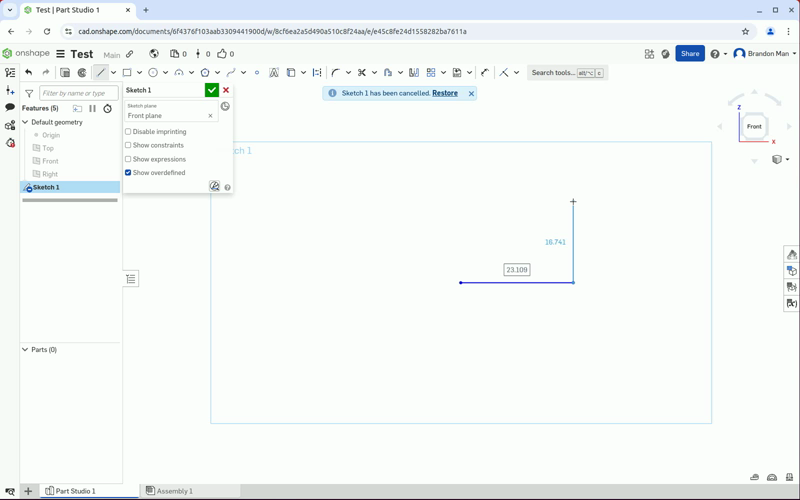
click(573, 201)
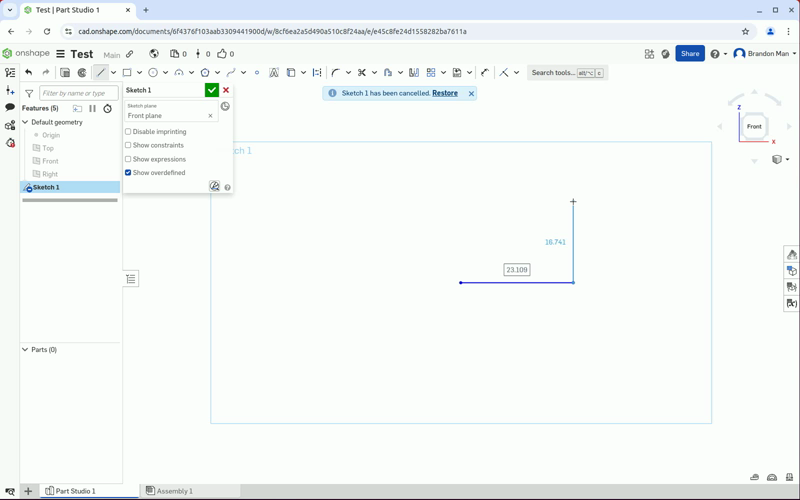
key_up(shift)
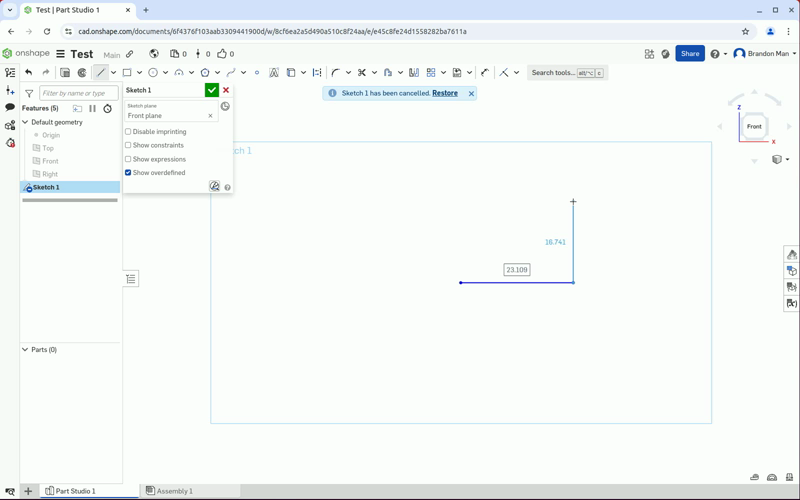
key_down(shift)
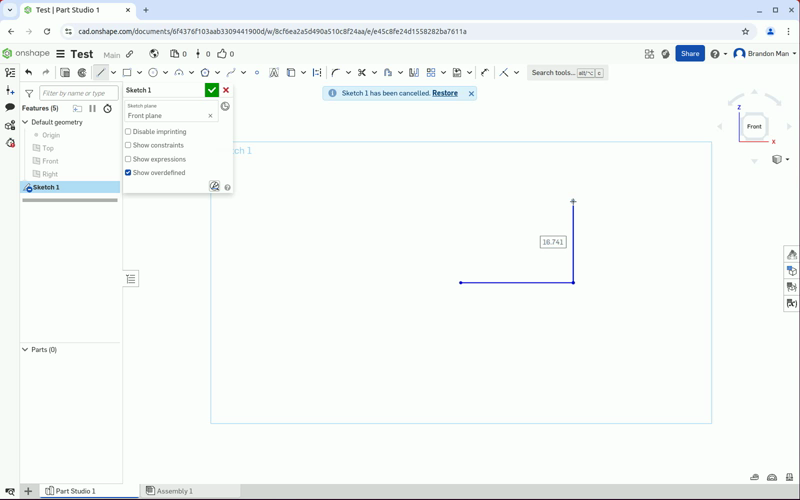
mouse_move(589, 201)
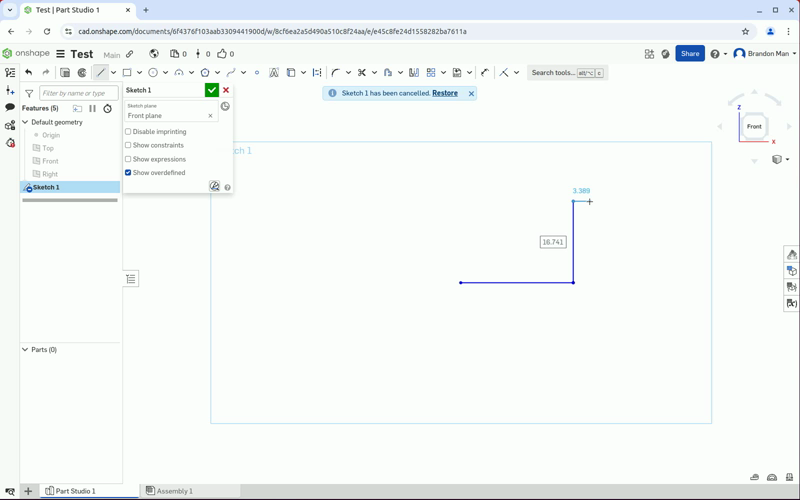
mouse_move(541, 201)
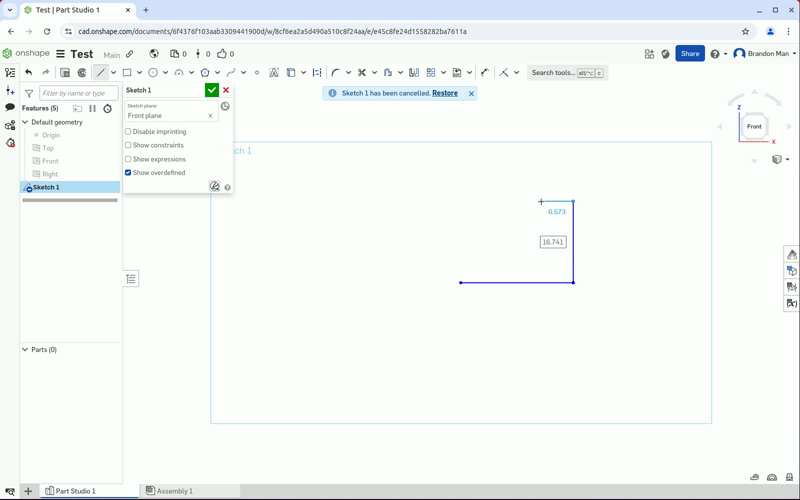
click(541, 201)
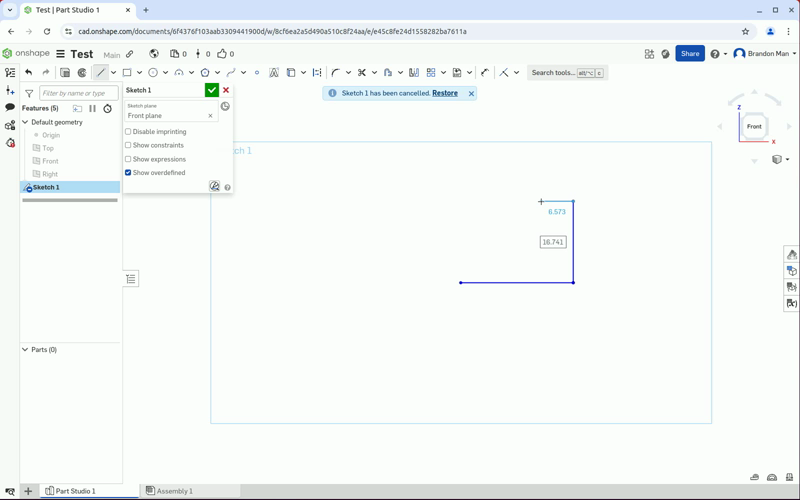
key_up(shift)
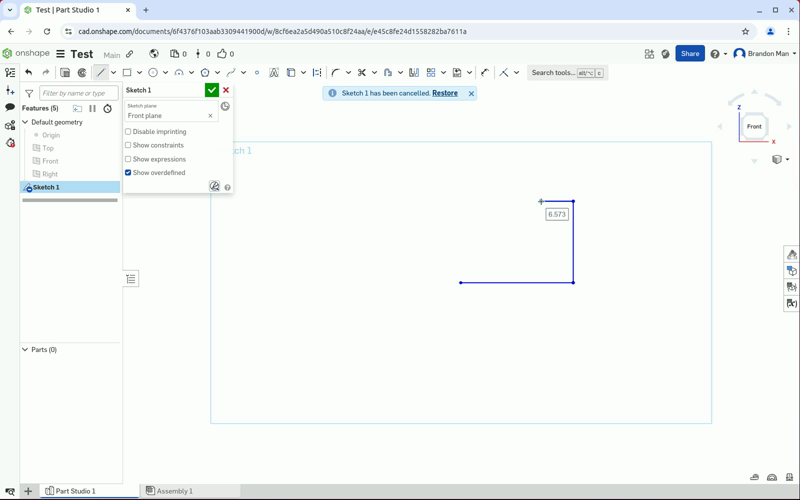
key_down(shift)
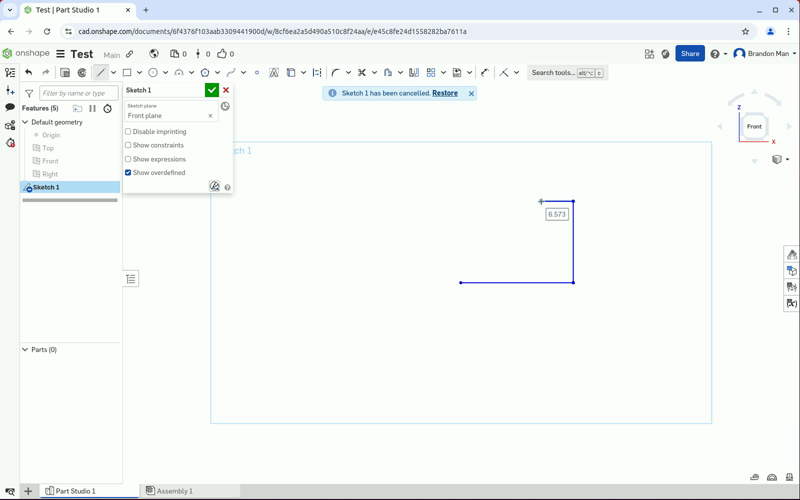
mouse_move(571, 201)
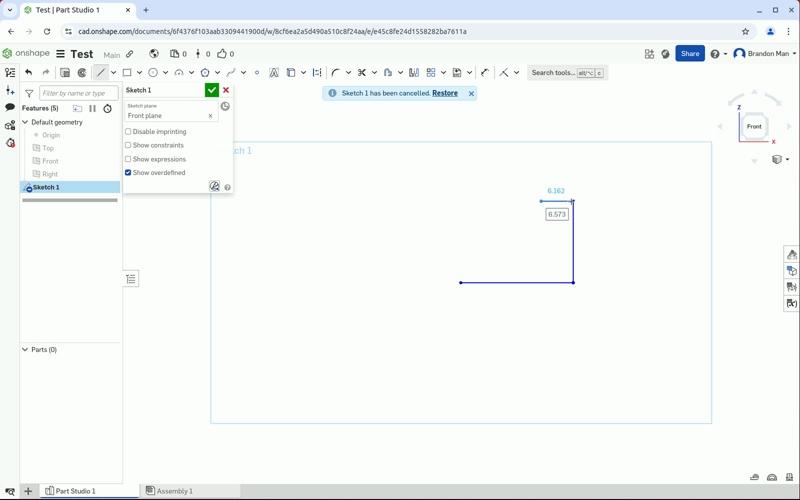
mouse_move(541, 240)
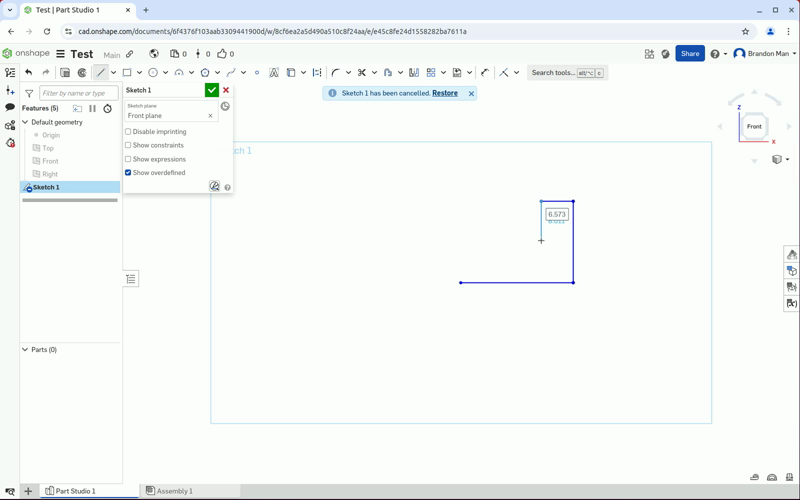
click(541, 240)
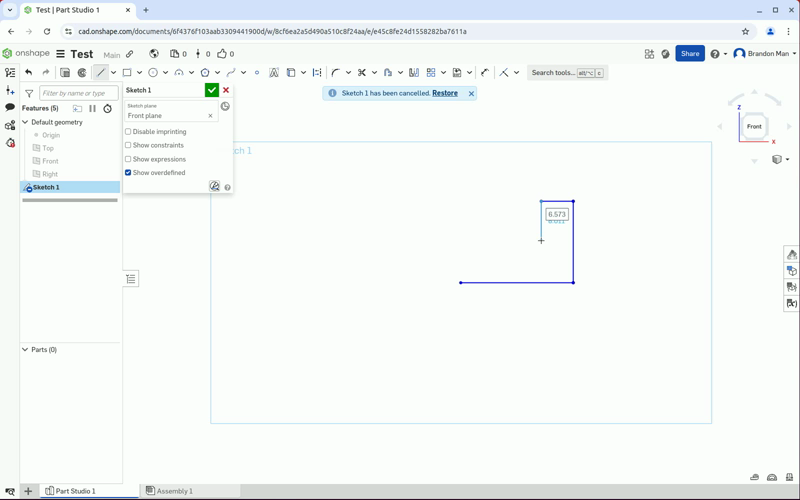
key_up(shift)
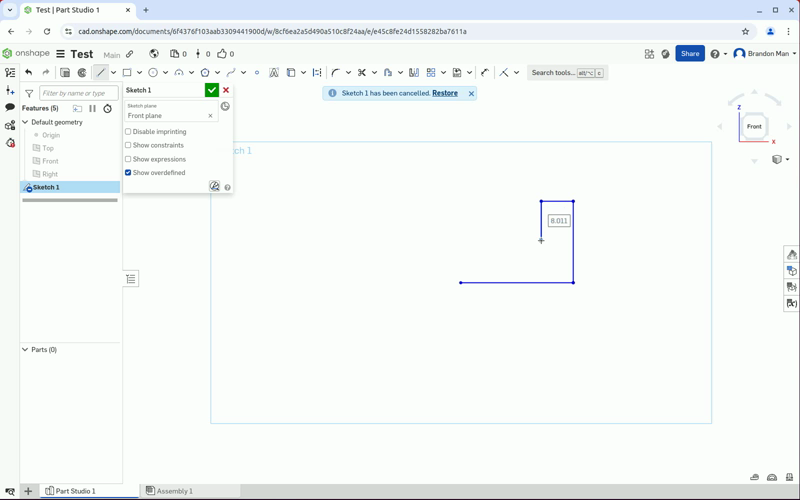
key_down(shift)
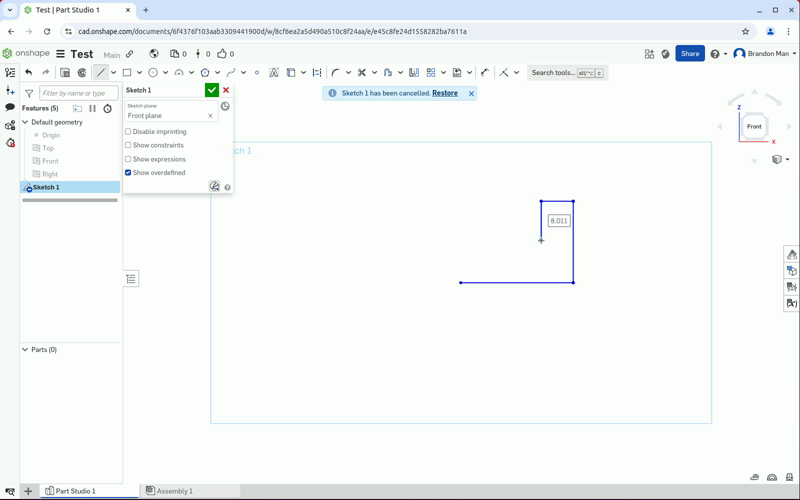
mouse_move(571, 240)
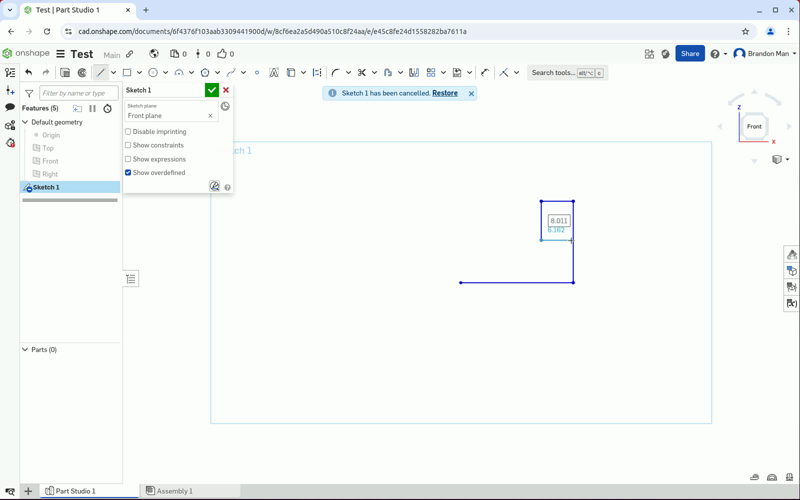
mouse_move(492, 240)
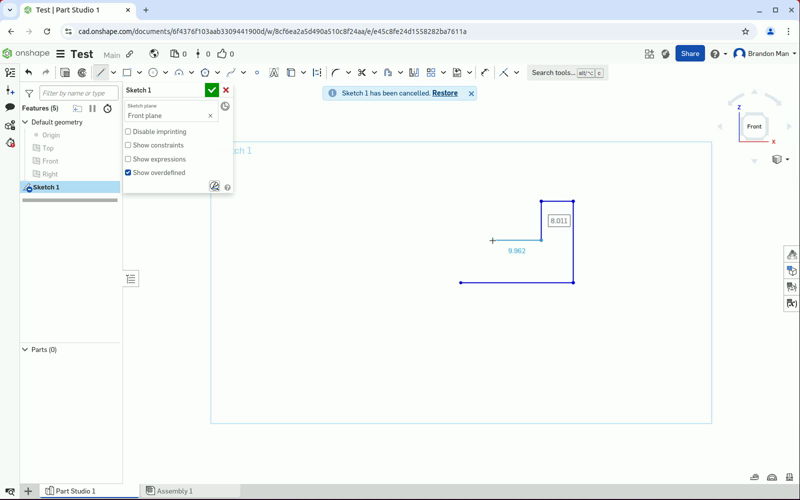
click(492, 240)
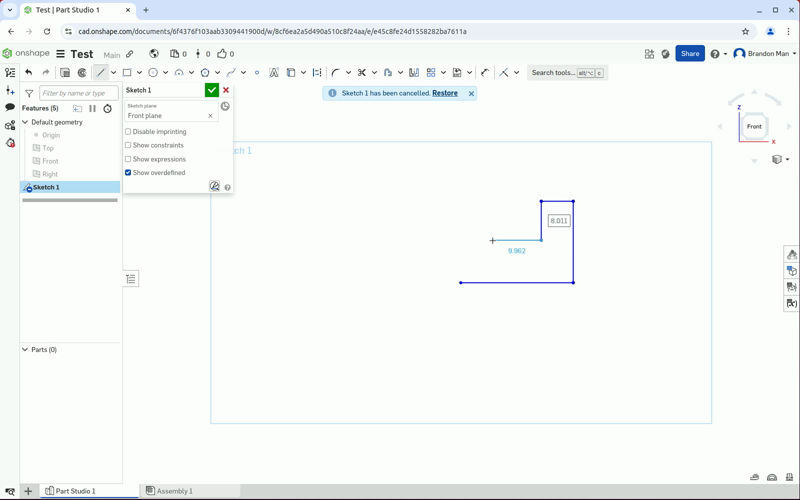
key_up(shift)
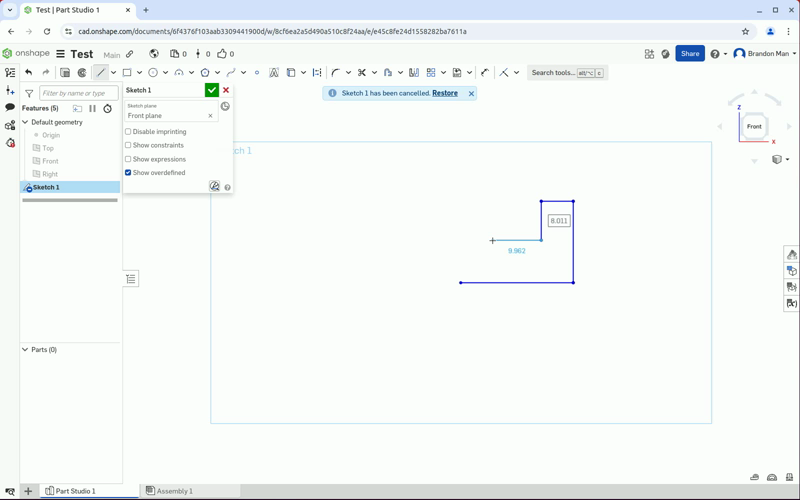
key_down(shift)
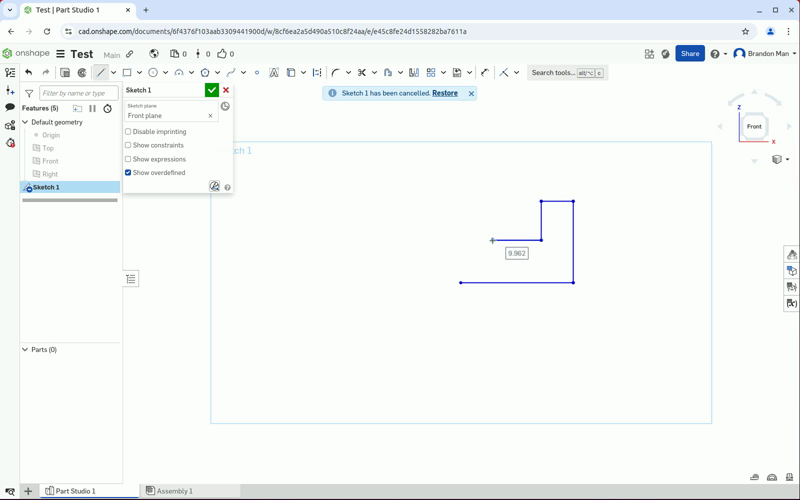
mouse_move(522, 240)
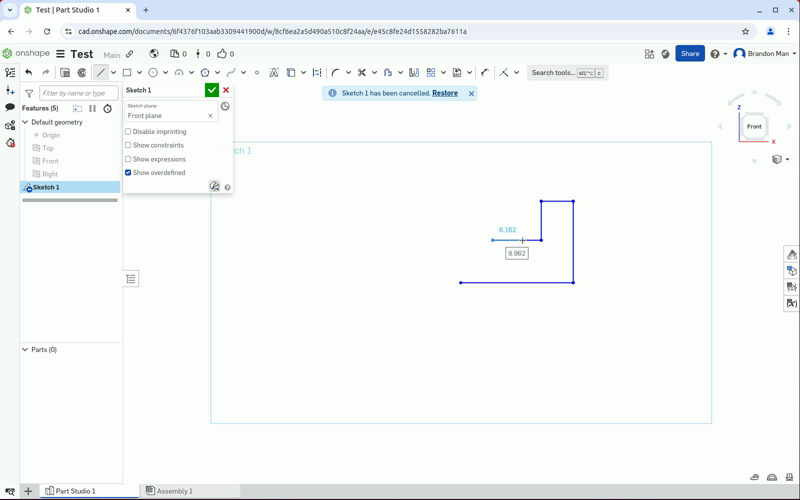
mouse_move(492, 201)
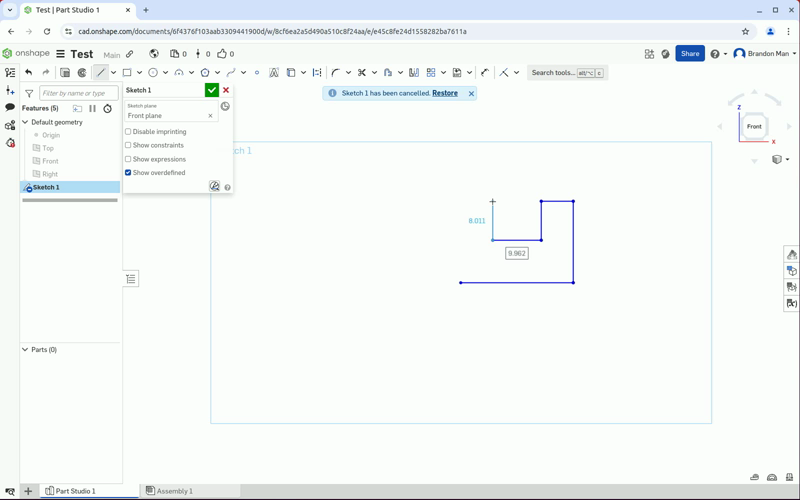
click(492, 201)
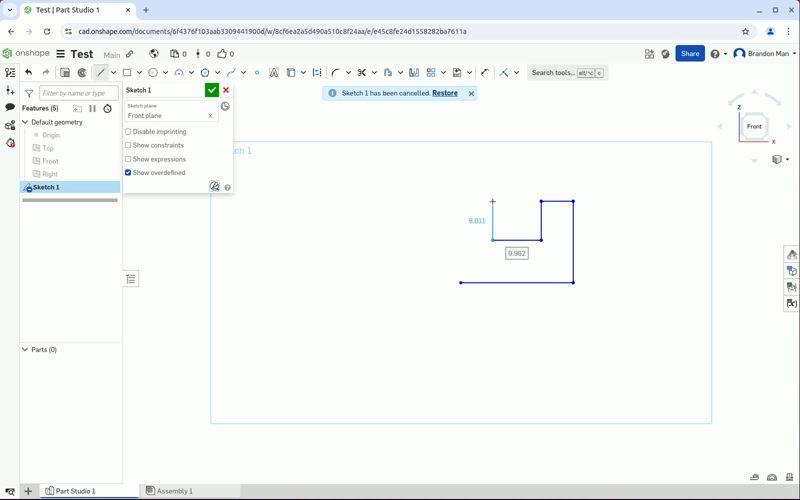
key_up(shift)
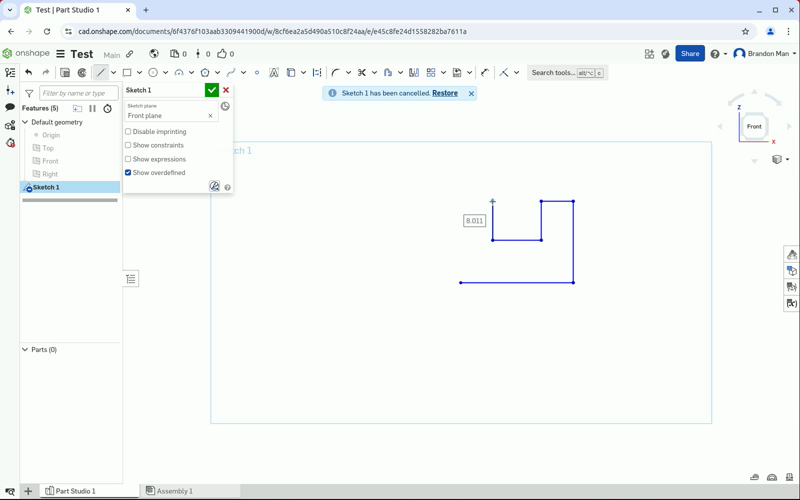
key_down(shift)
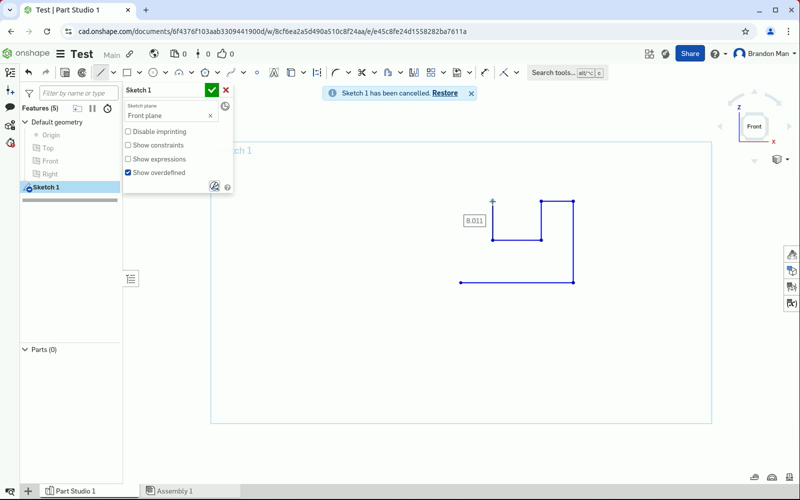
mouse_move(522, 201)
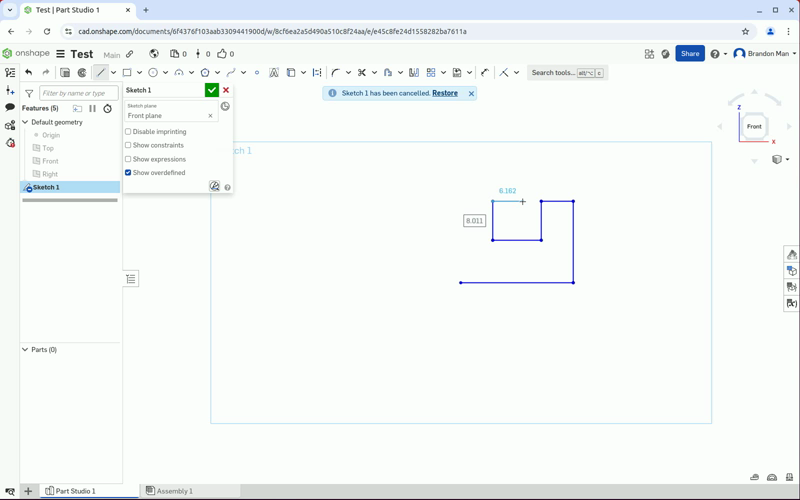
mouse_move(460, 201)
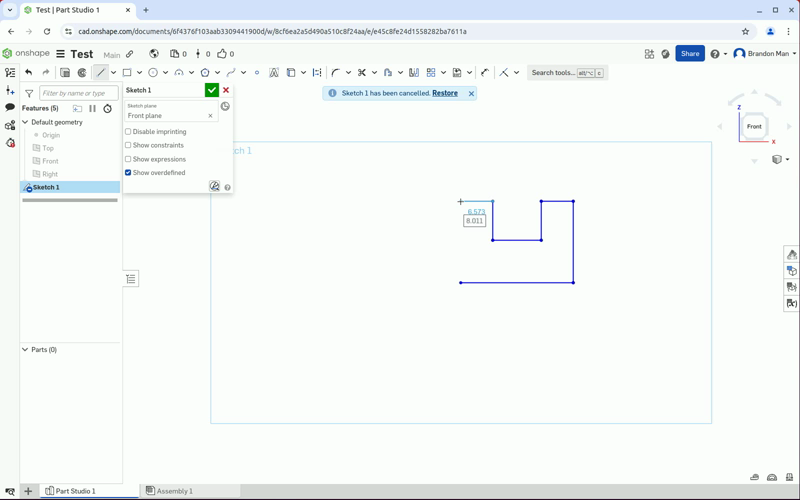
click(460, 201)
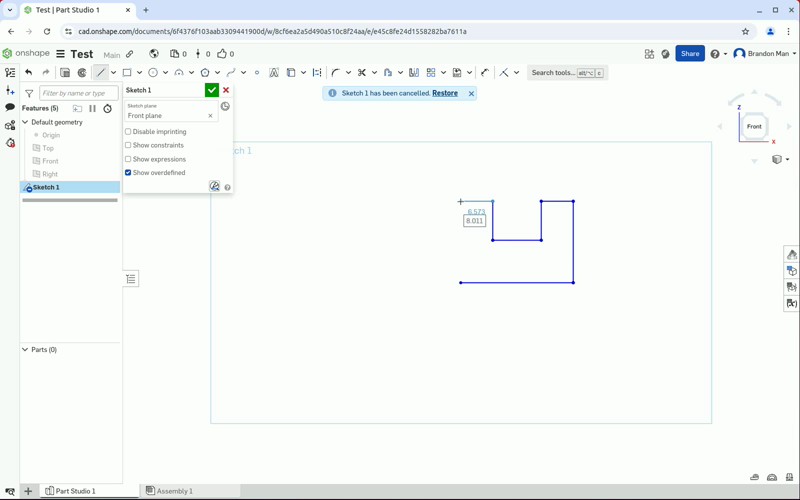
key_up(shift)
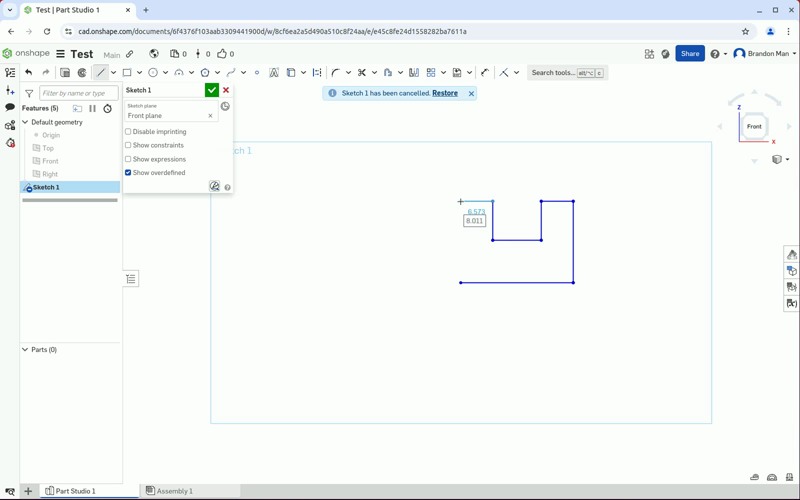
key_down(shift)
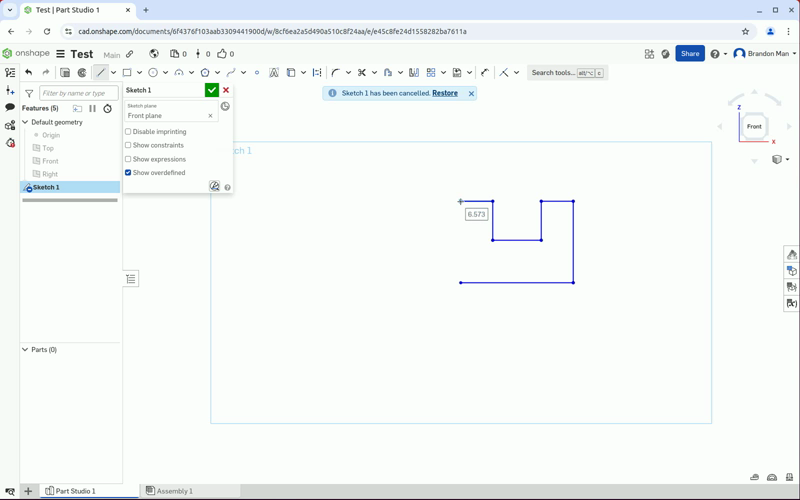
mouse_move(460, 282)
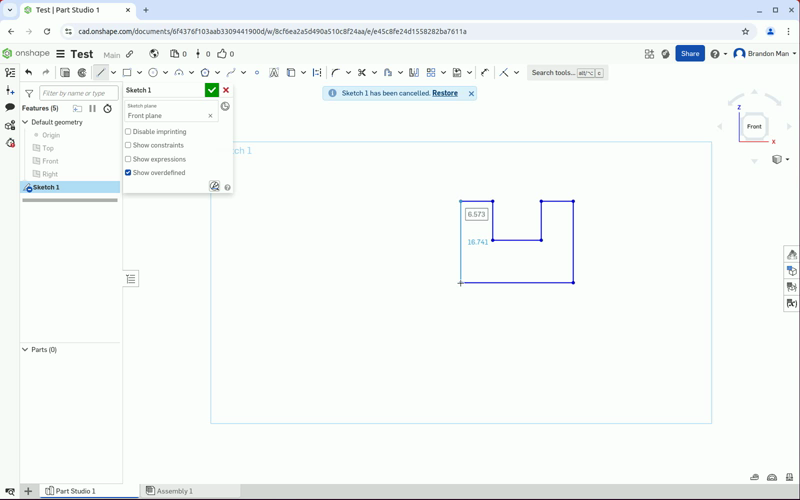
key_up(shift)
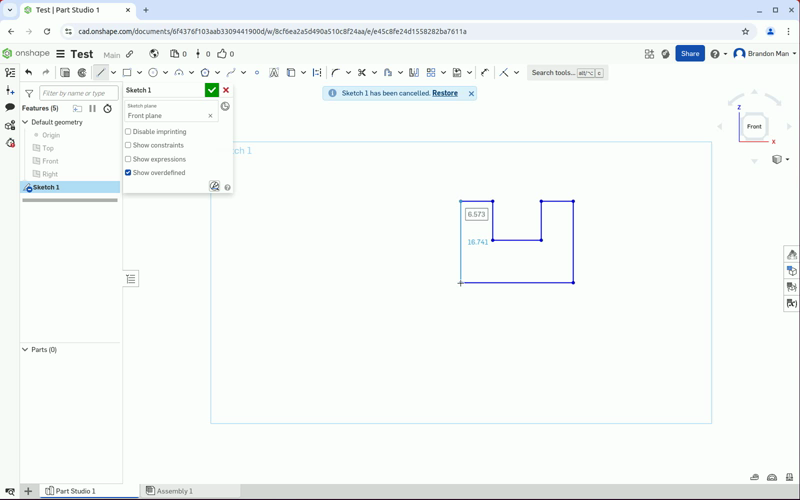
click(460, 282)
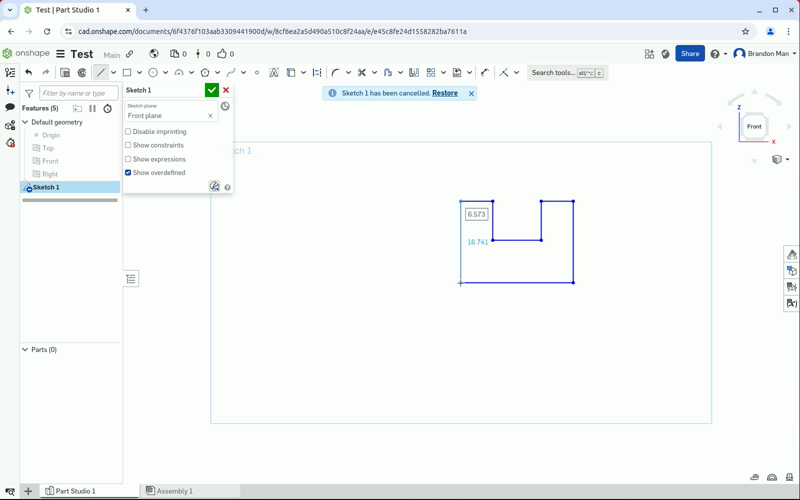
key(esc)
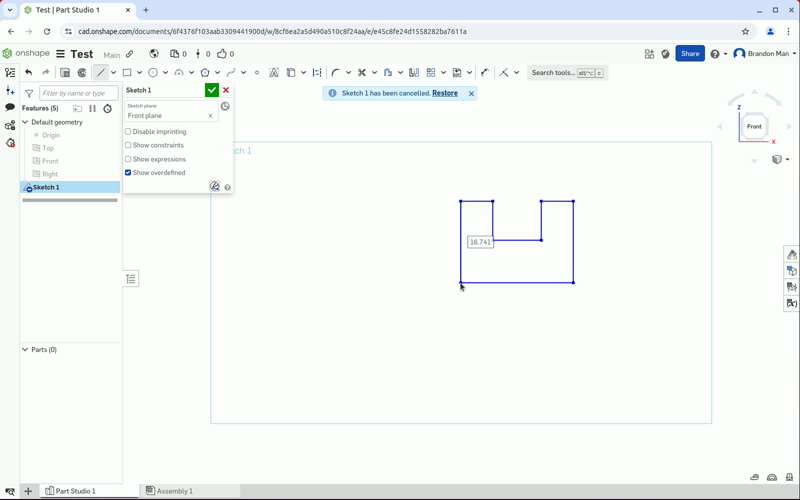
mouse_move(510, 276)
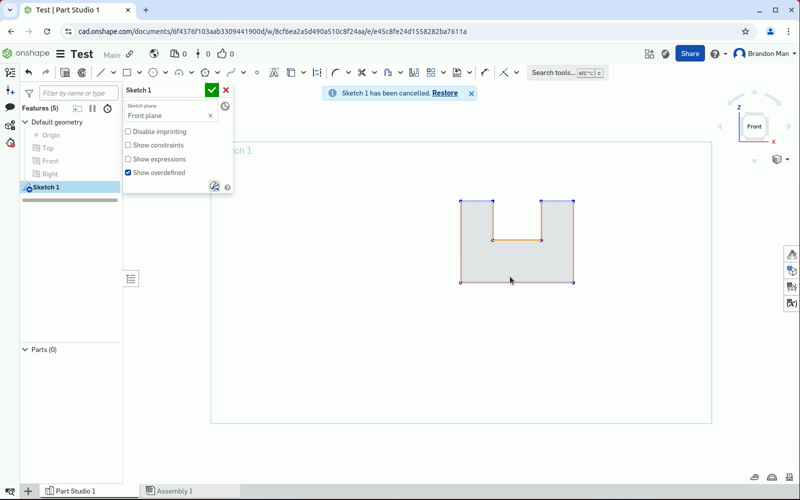
click(510, 276)
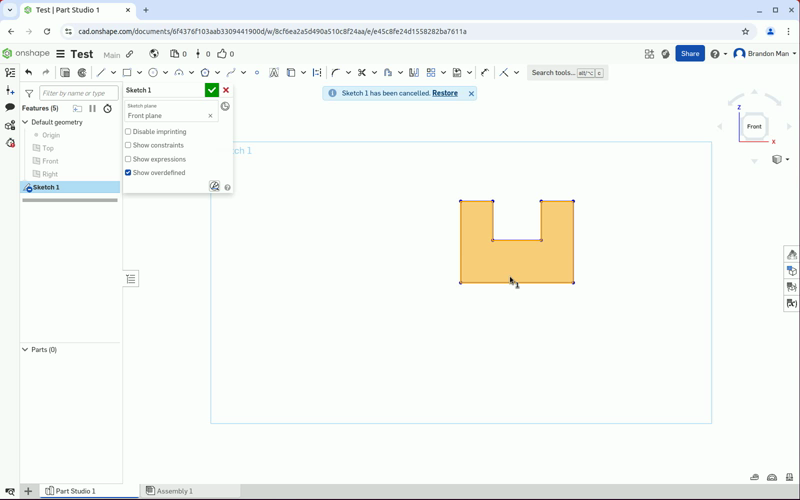
mouse_move(73, 352)
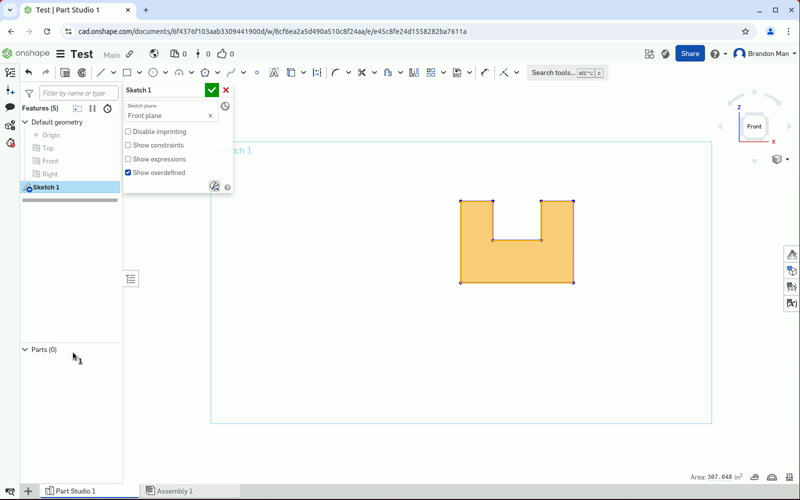
key(shift+y)
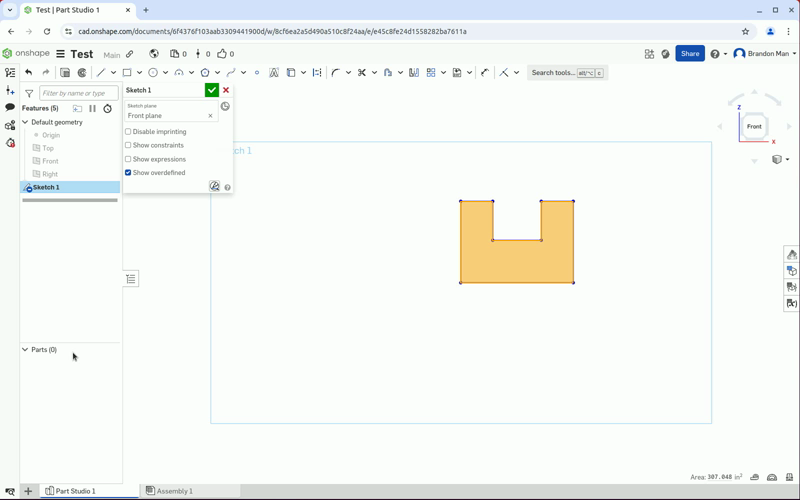
key(shift+e)
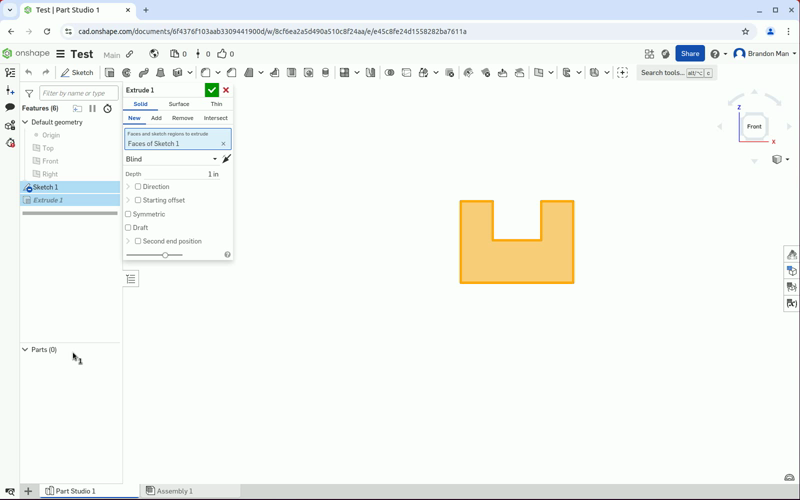
mouse_move(143, 106)
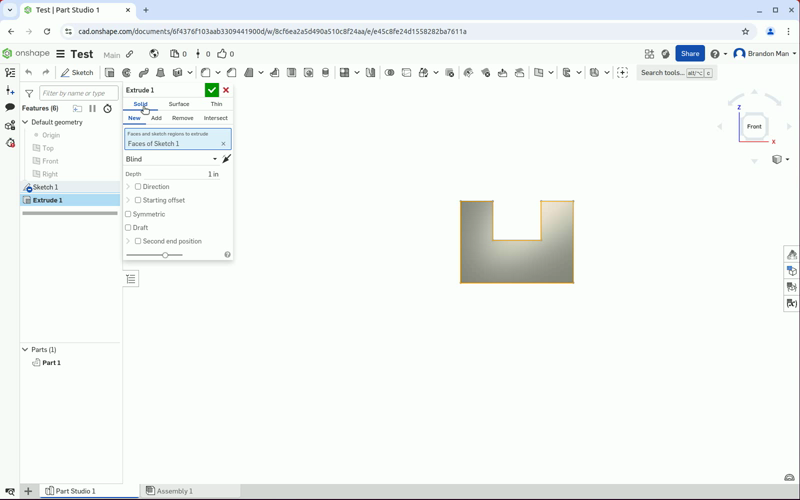
click(143, 106)
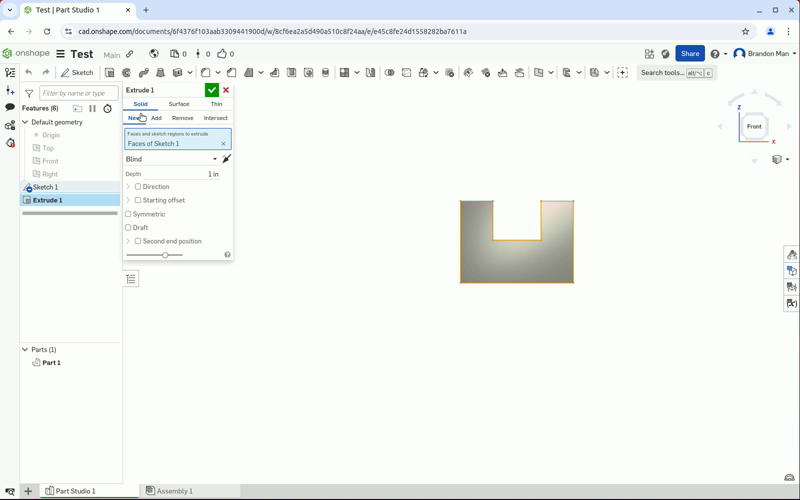
mouse_move(137, 120)
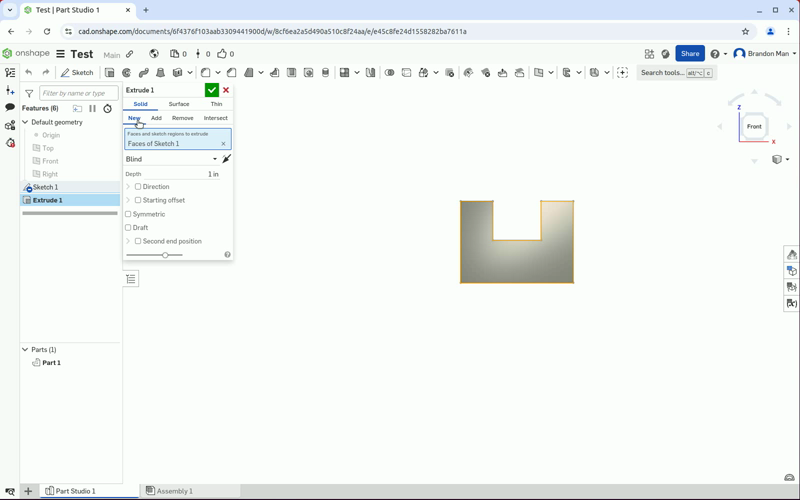
click(137, 120)
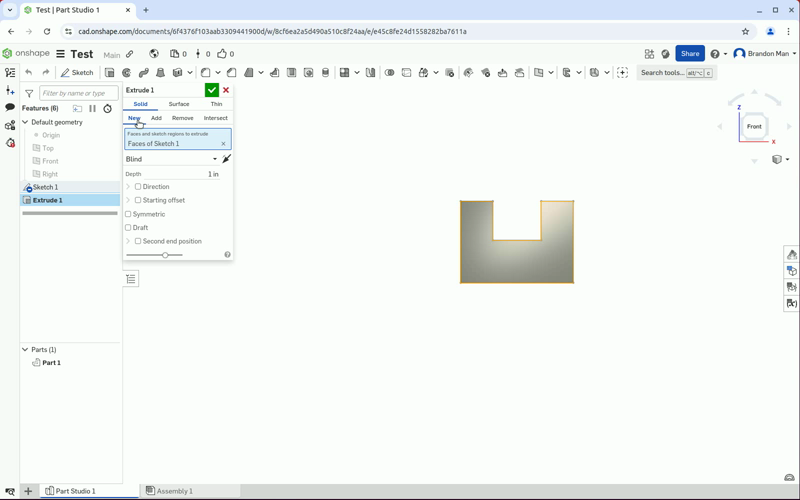
key(tab, 4)
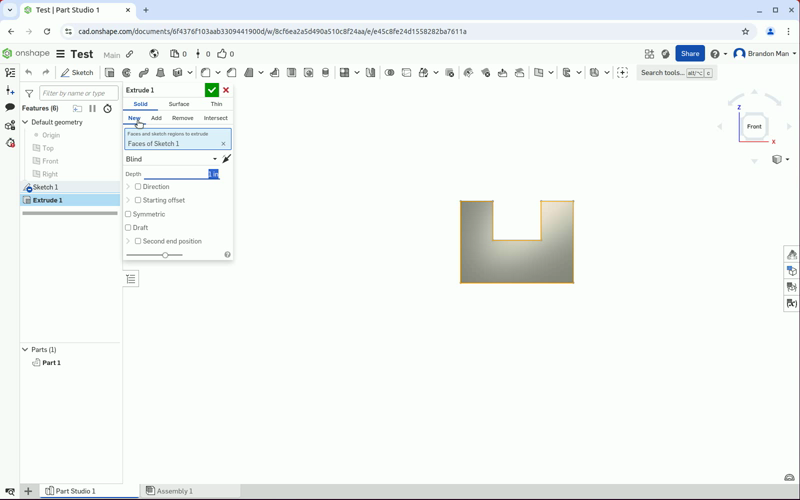
text(12.276)
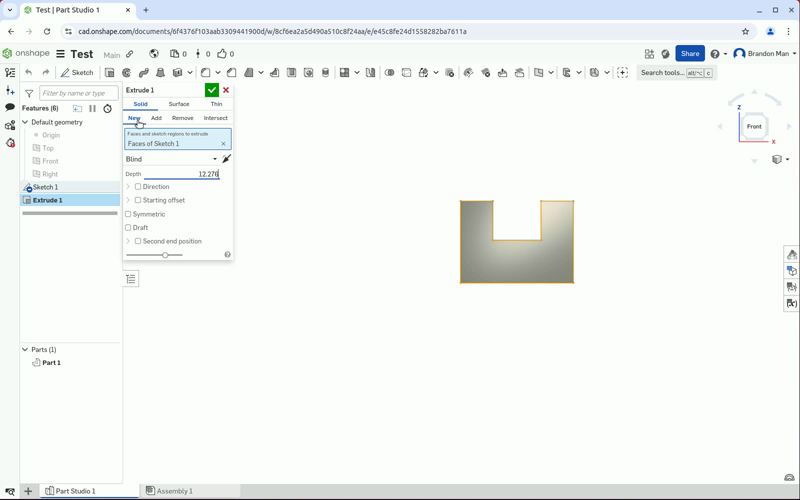
key(enter)
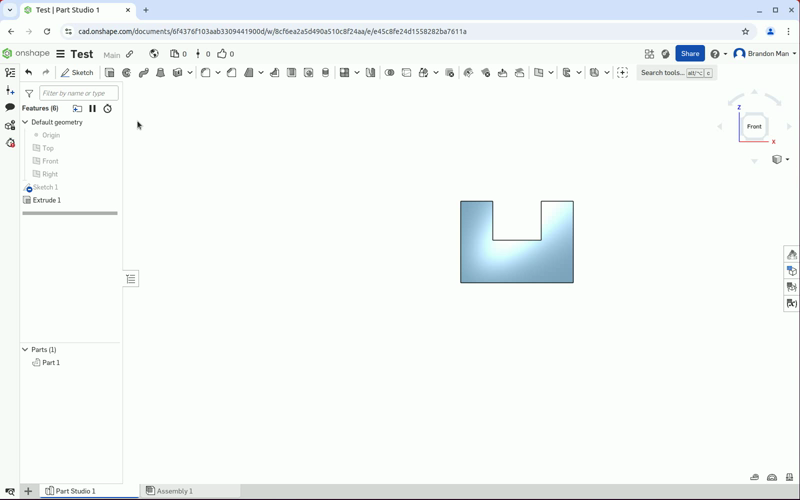
key(shift+h)
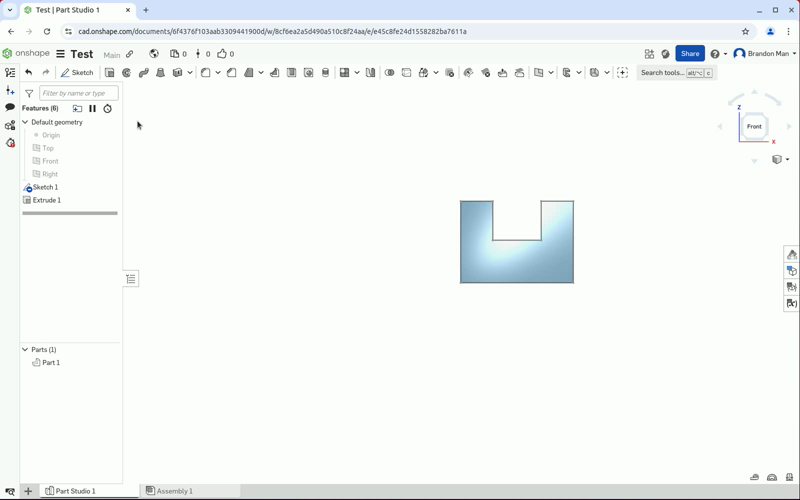
key(shift+h)
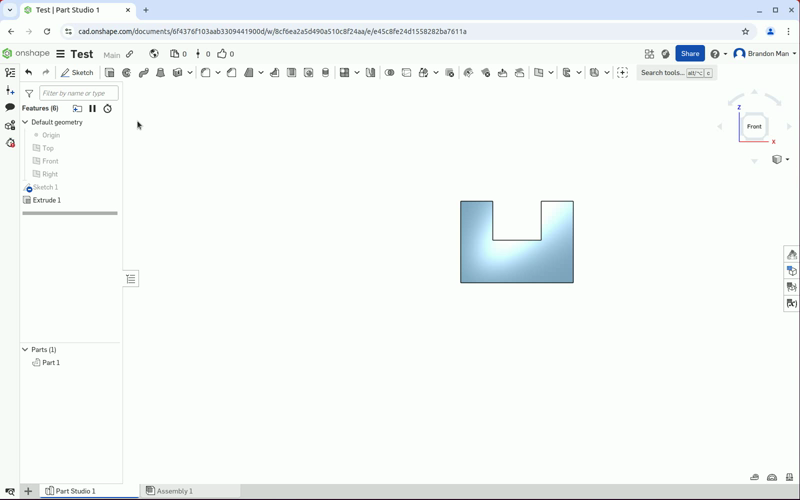
mouse_move(73, 189)
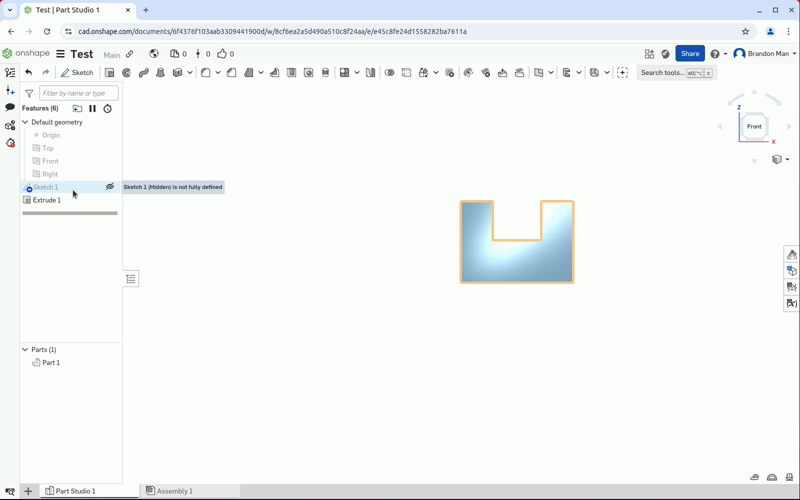
click(73, 189)
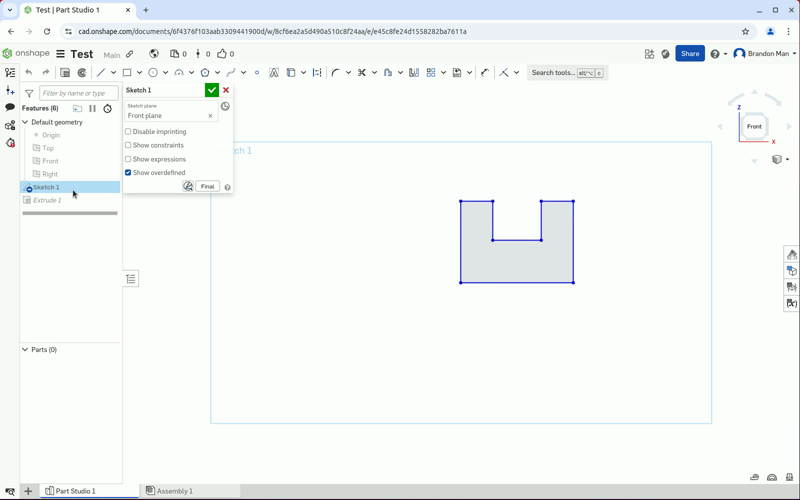
mouse_move(229, 92)
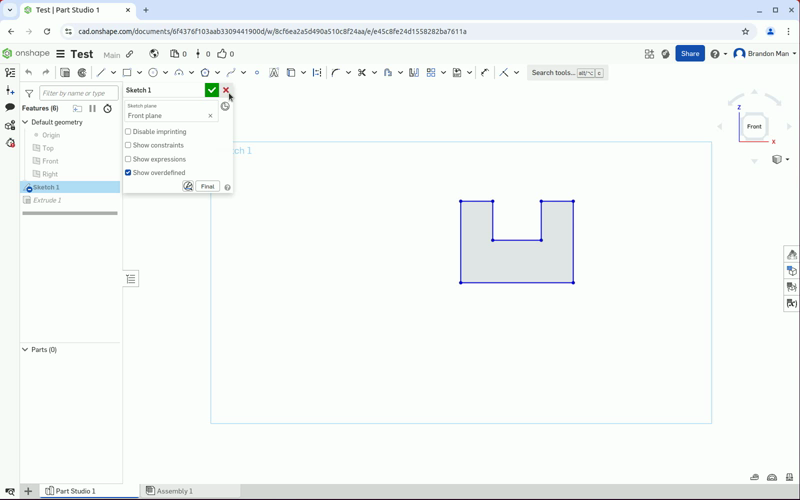
click(229, 92)
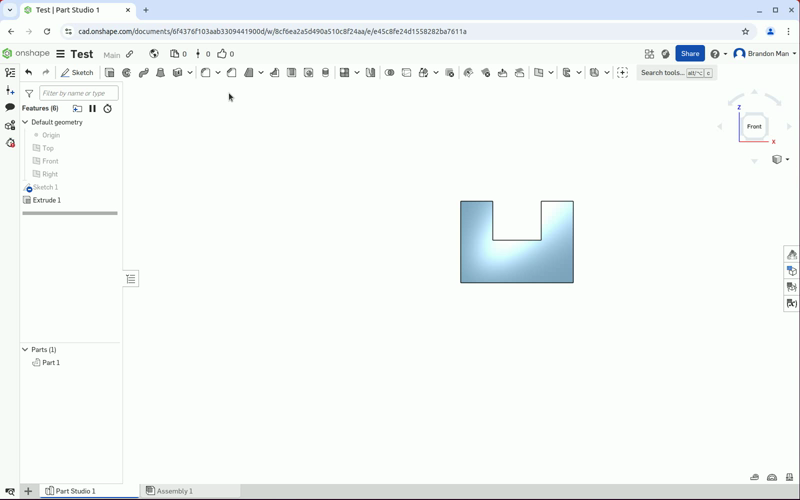
mouse_move(73, 352)
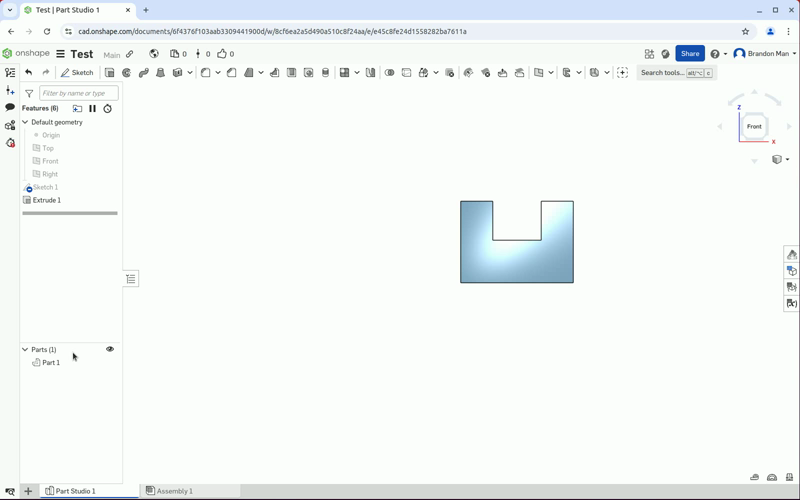
key(y)
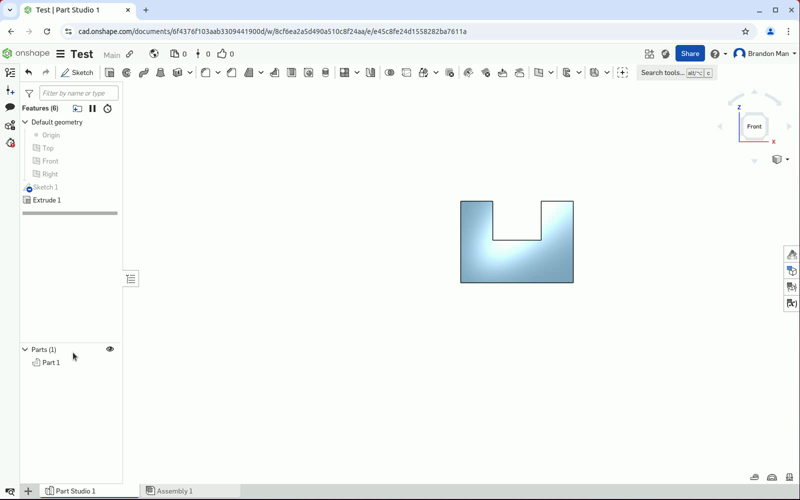
key(shift+p)
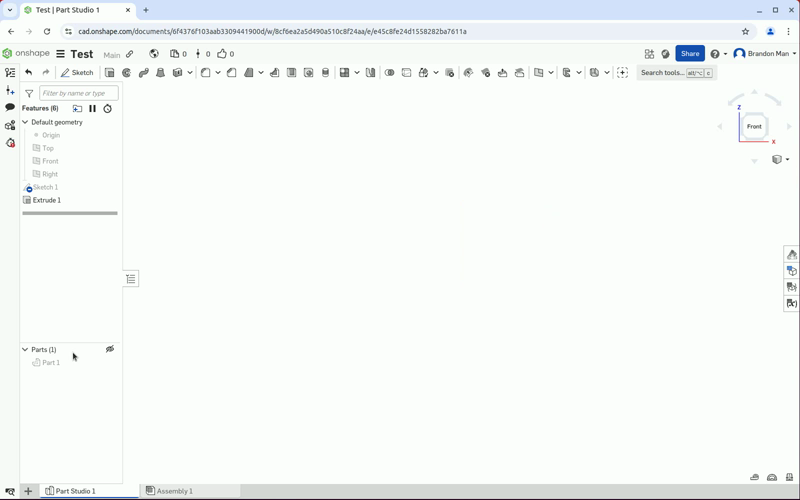
key(space)
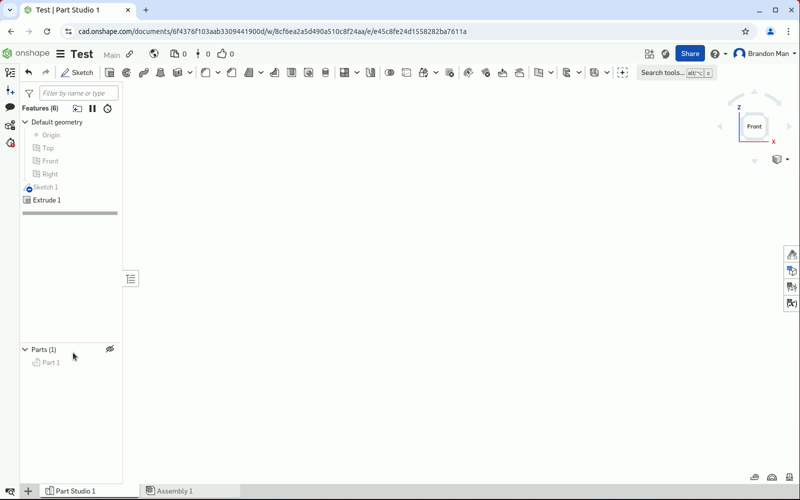
key_down(shift)
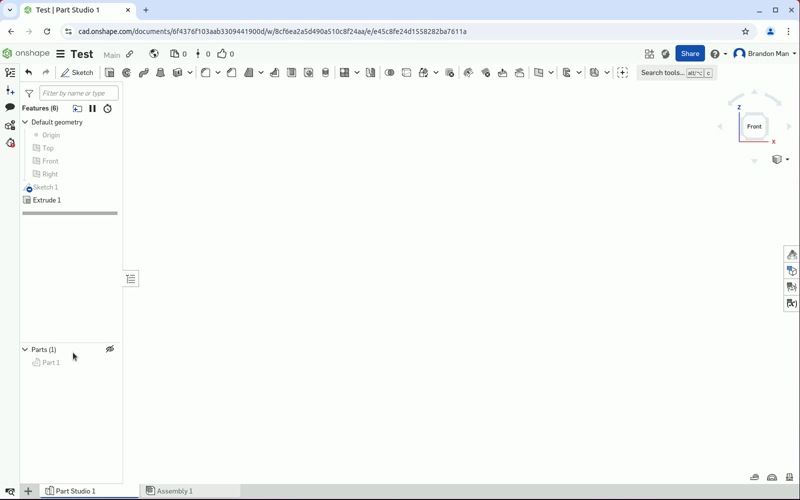
key(down)
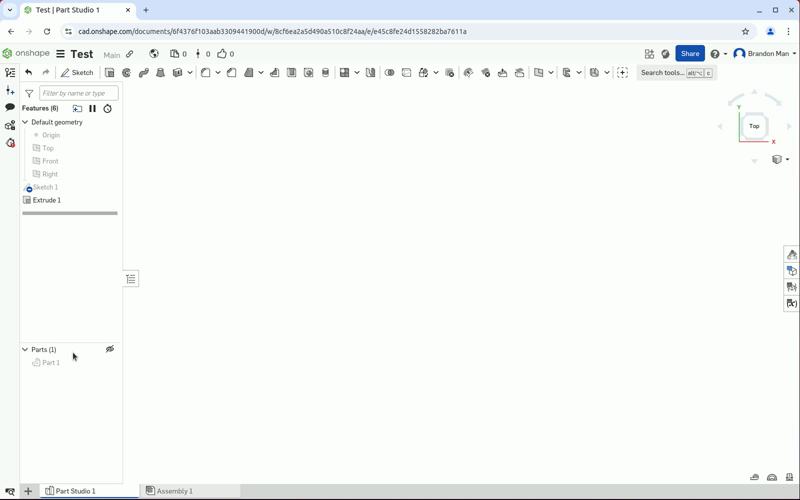
key_up(shift)
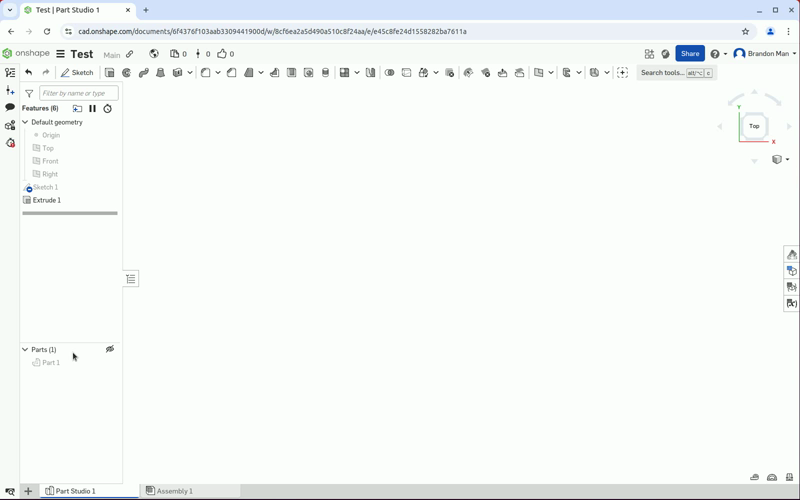
mouse_move(73, 352)
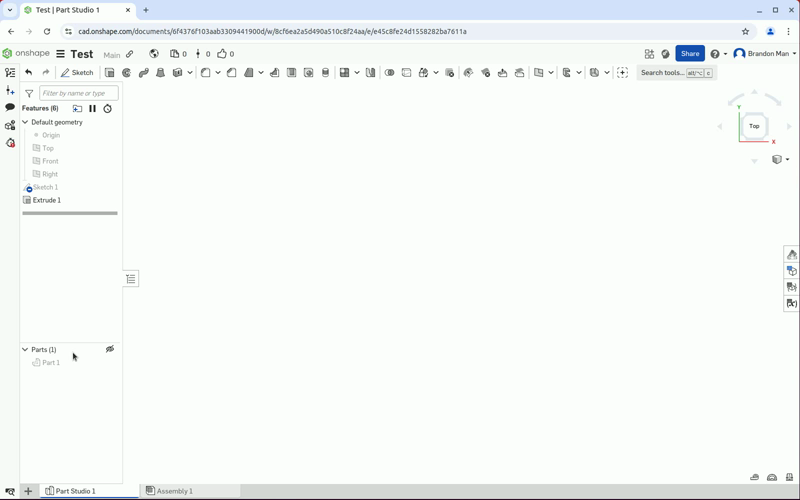
key(shift+y)
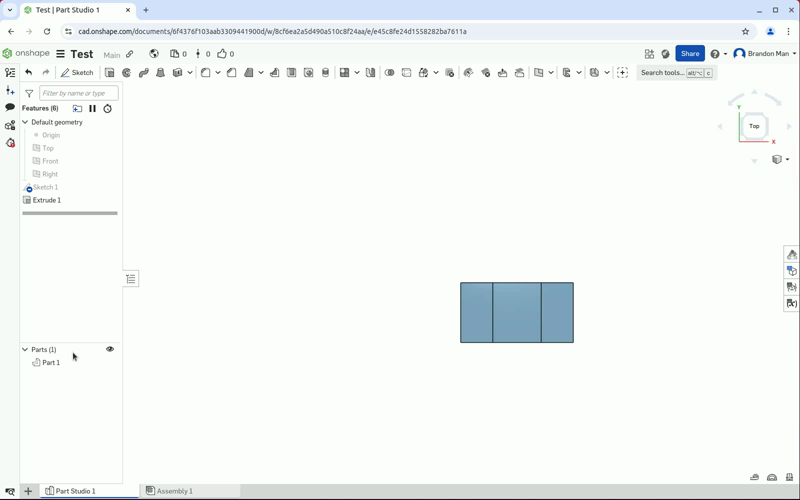
mouse_move(541, 75)
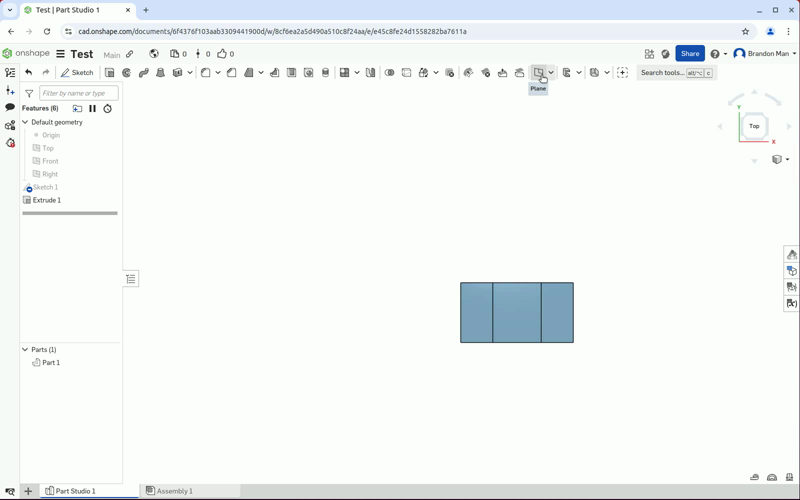
click(541, 75)
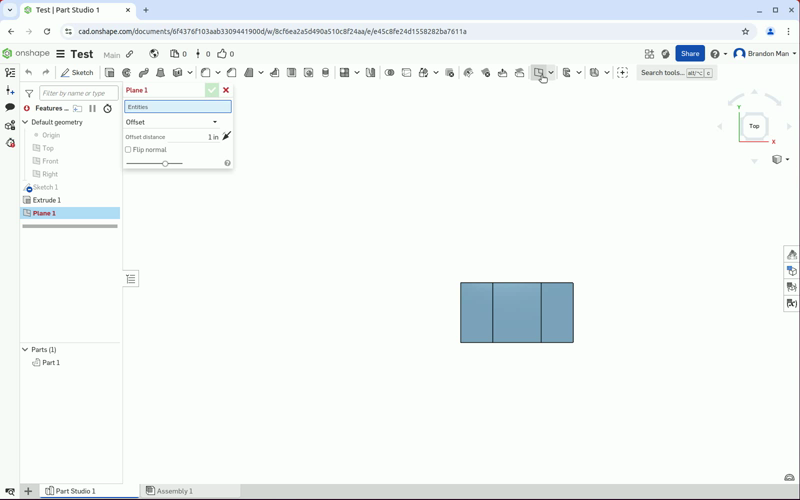
mouse_move(73, 150)
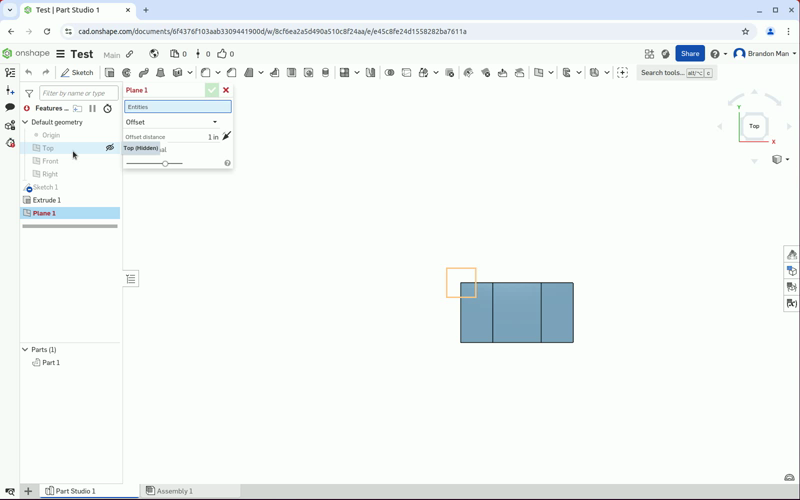
click(73, 150)
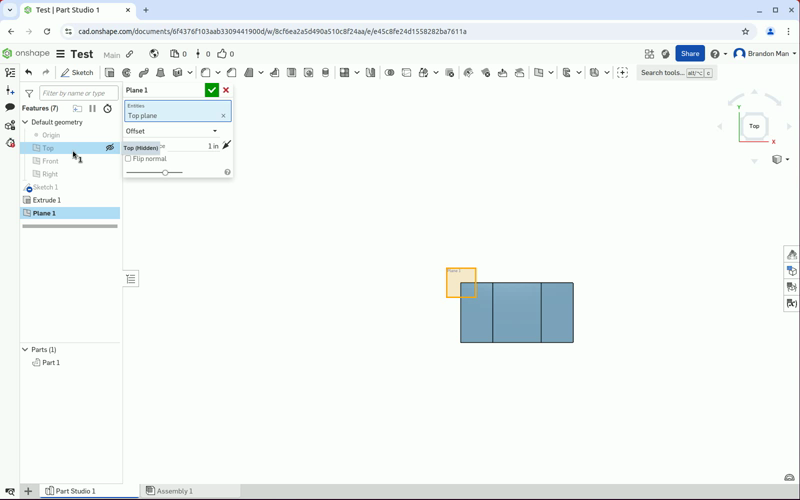
key(tab, 2)
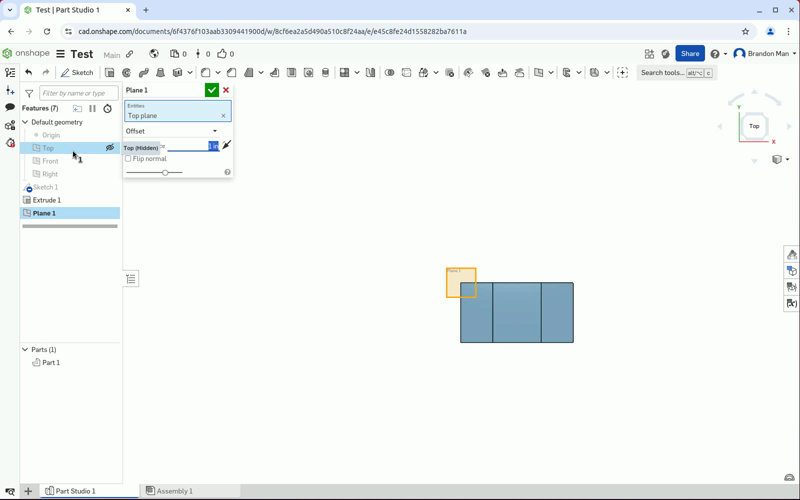
text(16.607)
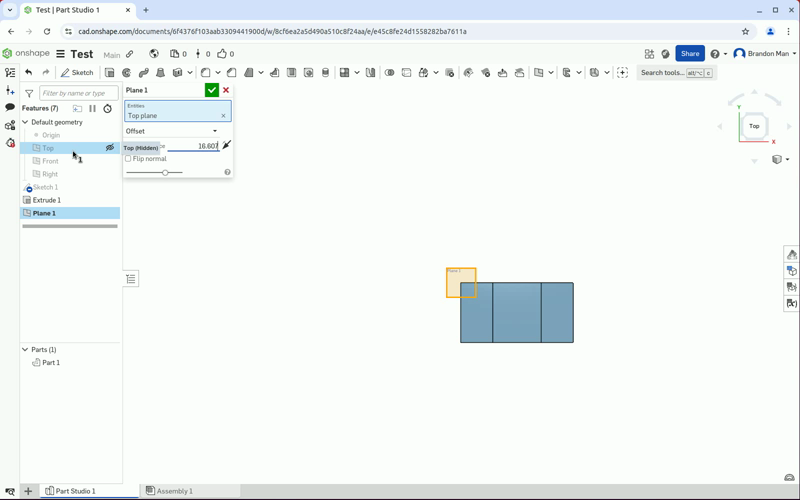
key(enter, 2)
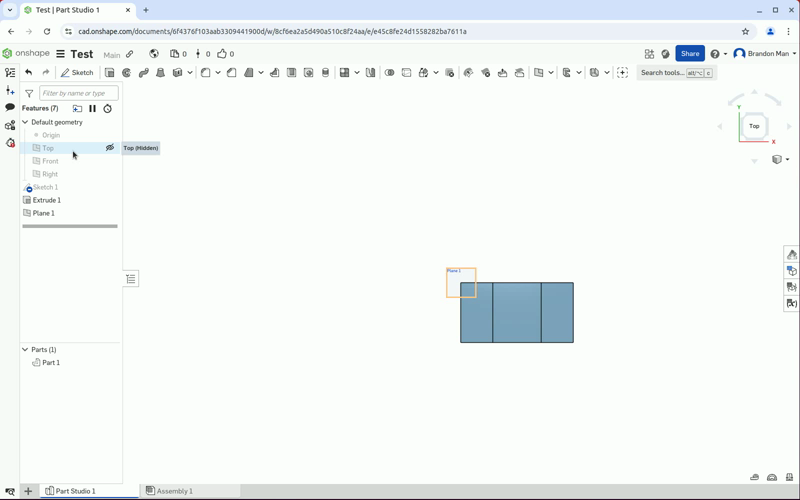
key(shift+s)
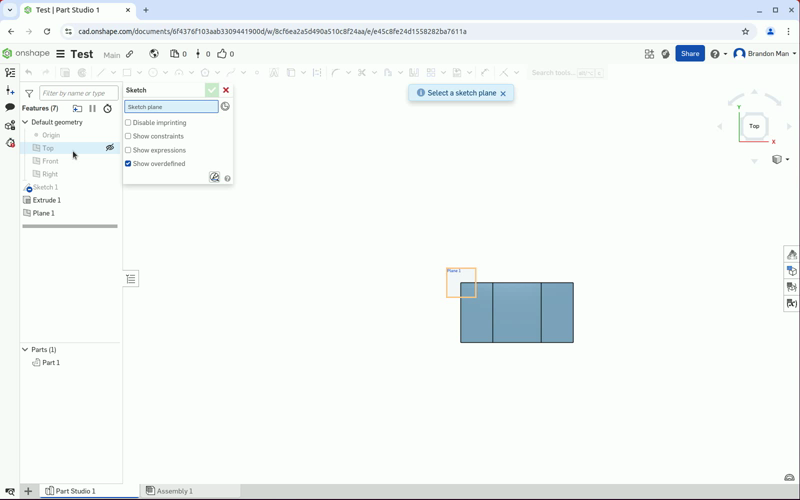
mouse_move(73, 215)
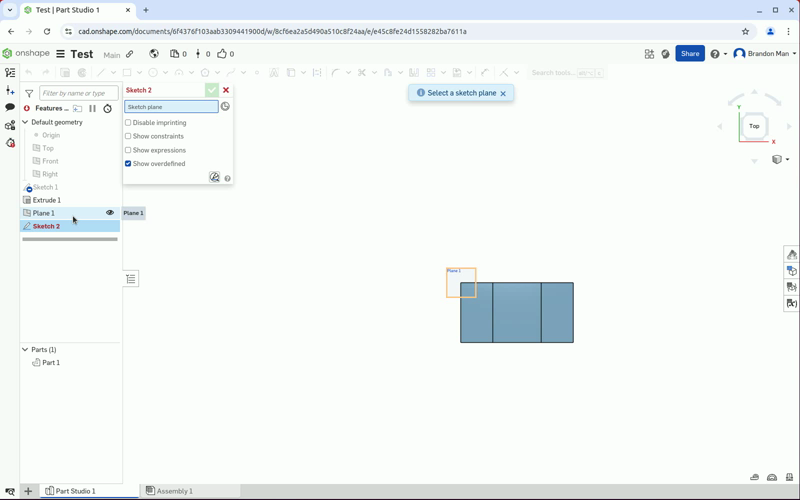
click(73, 215)
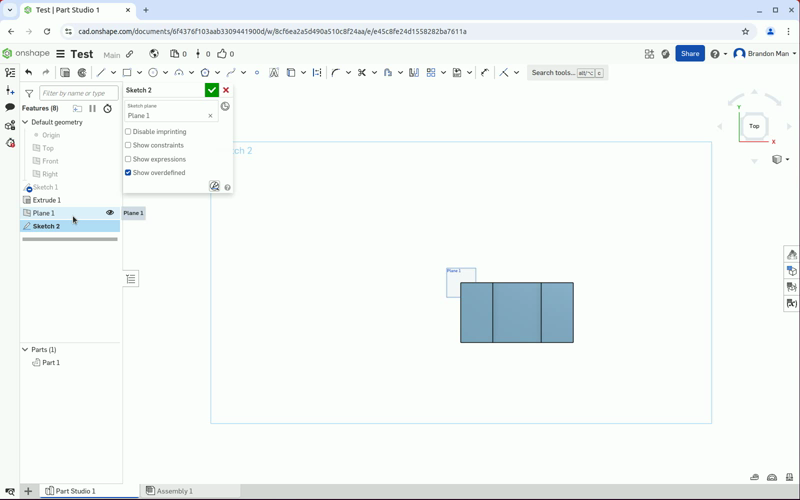
mouse_move(73, 352)
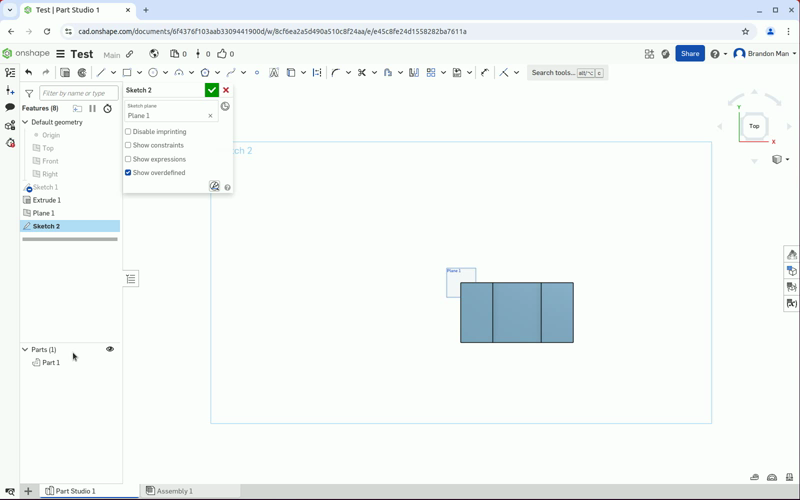
key(y)
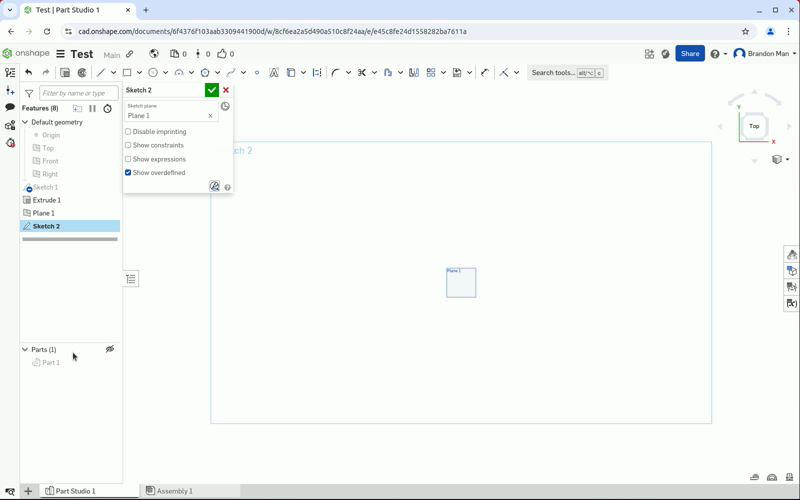
key(l)
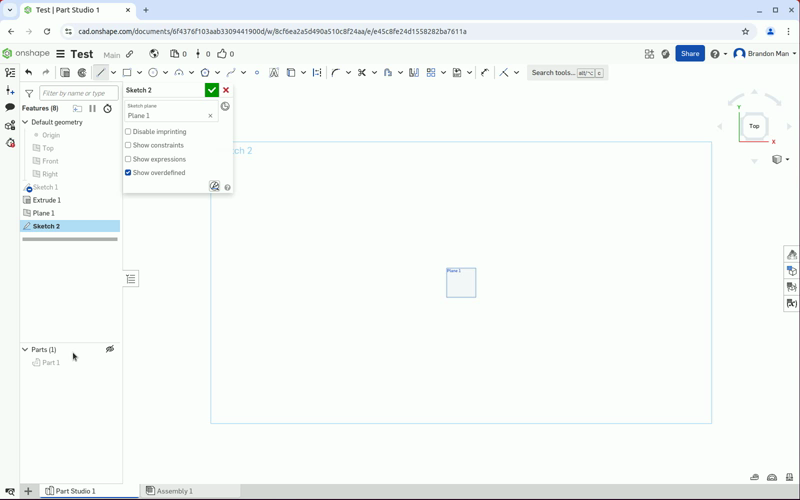
key_down(shift)
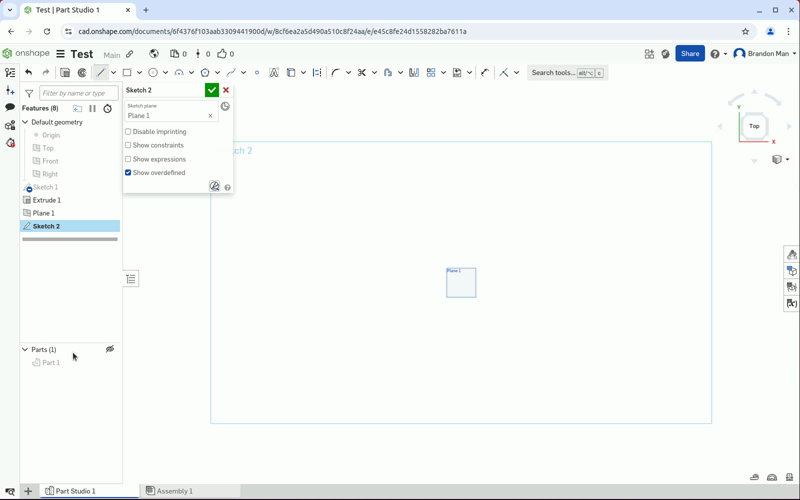
mouse_move(541, 325)
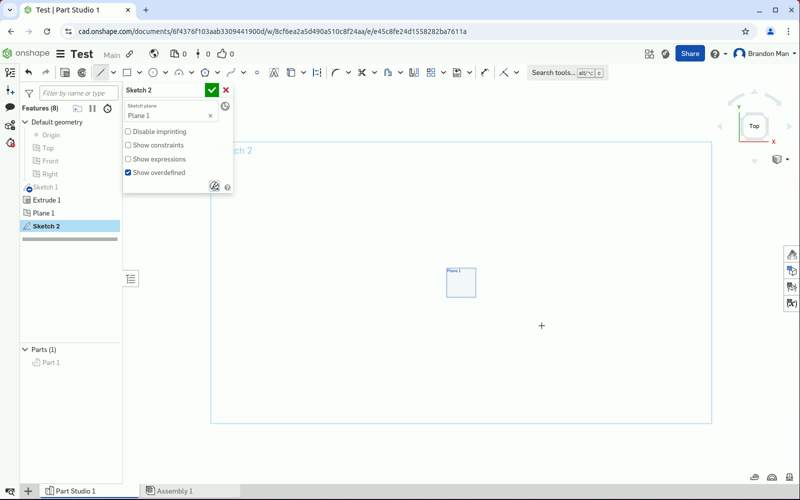
click(541, 325)
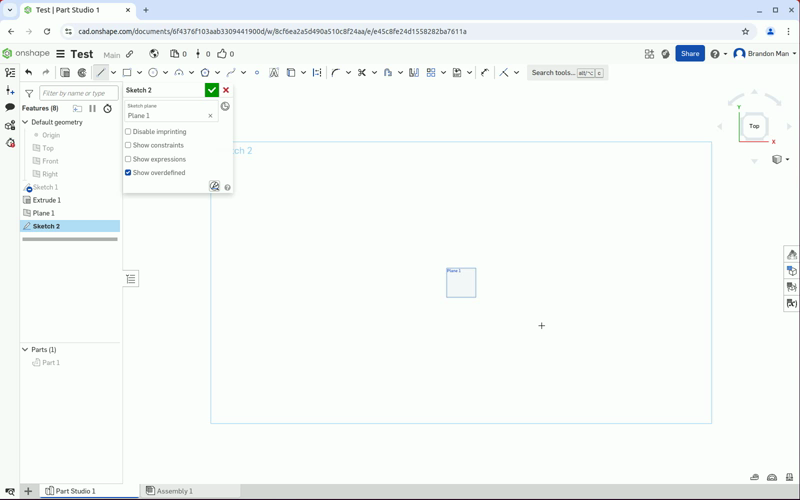
key_up(shift)
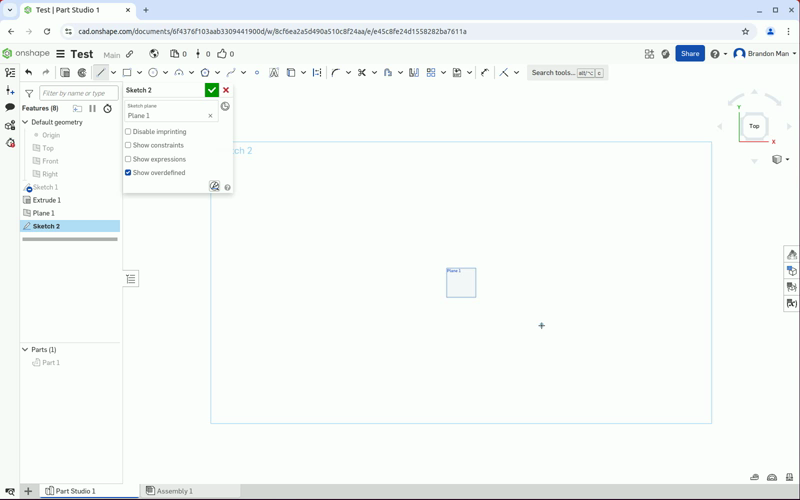
key_down(shift)
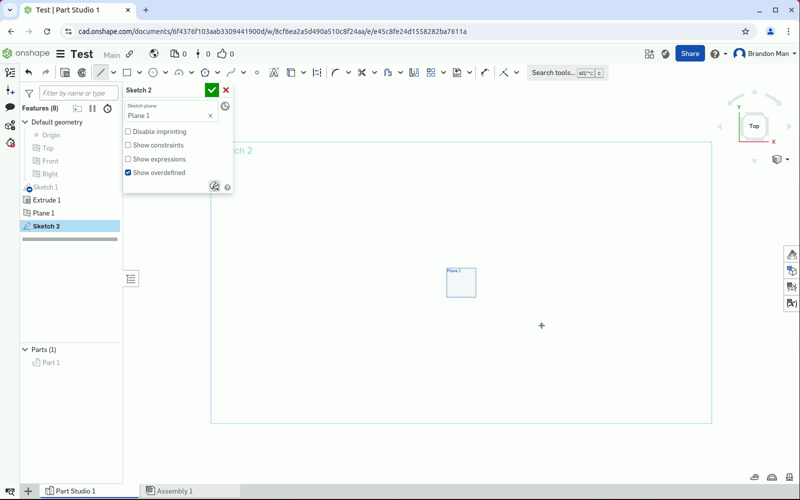
mouse_move(571, 325)
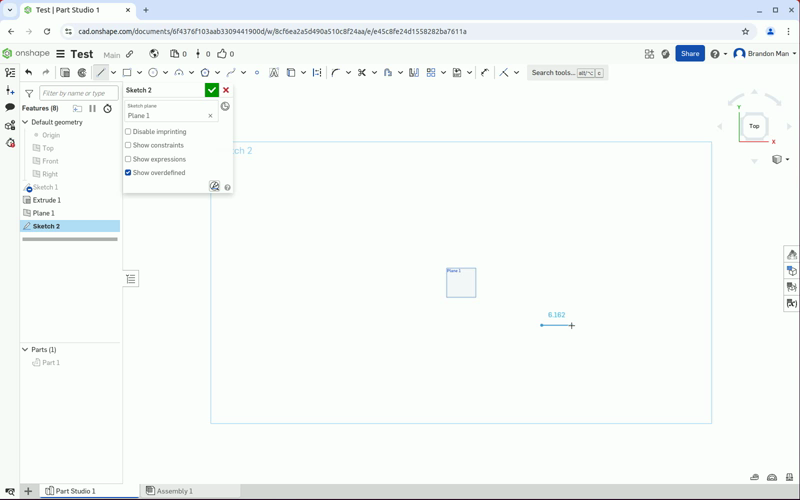
mouse_move(574, 325)
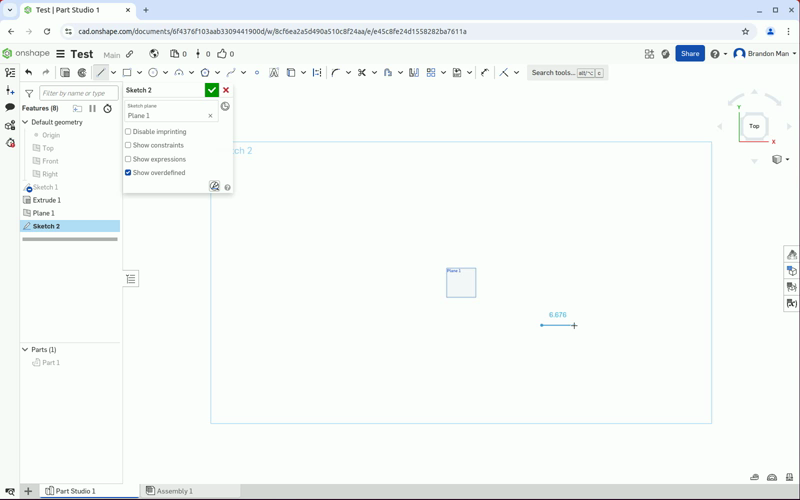
click(574, 325)
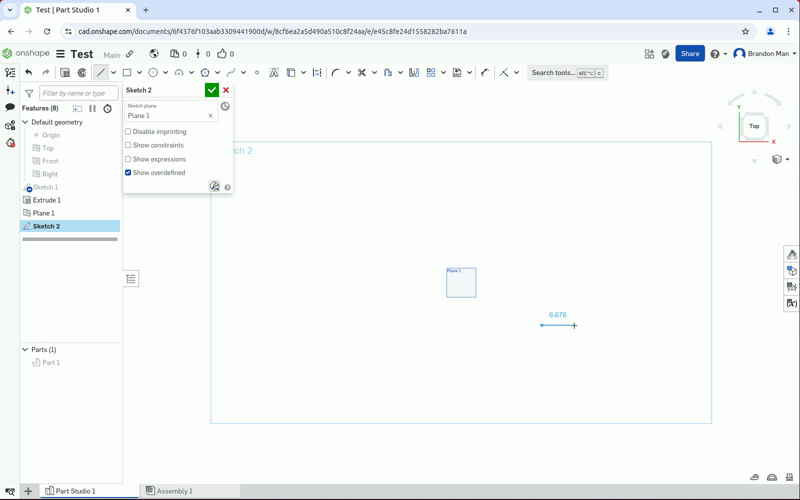
key_up(shift)
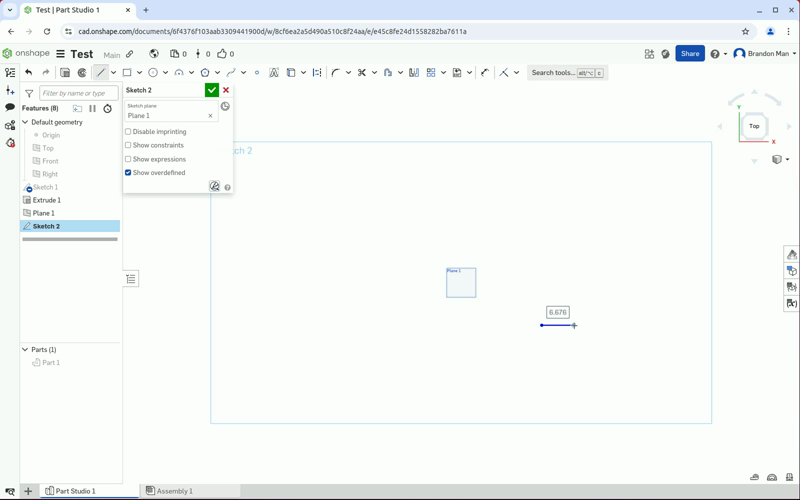
key_down(shift)
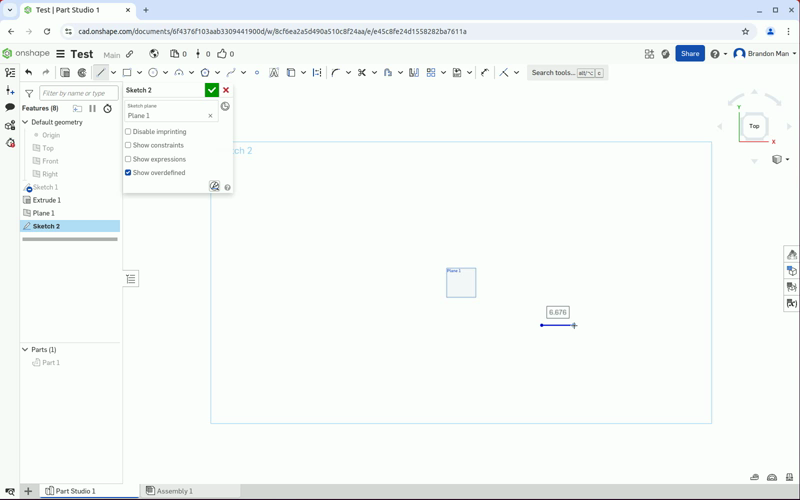
mouse_move(589, 325)
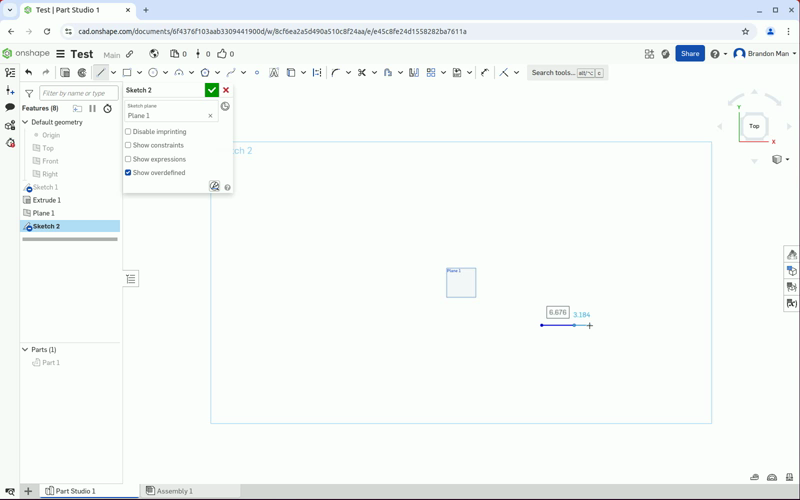
mouse_move(574, 298)
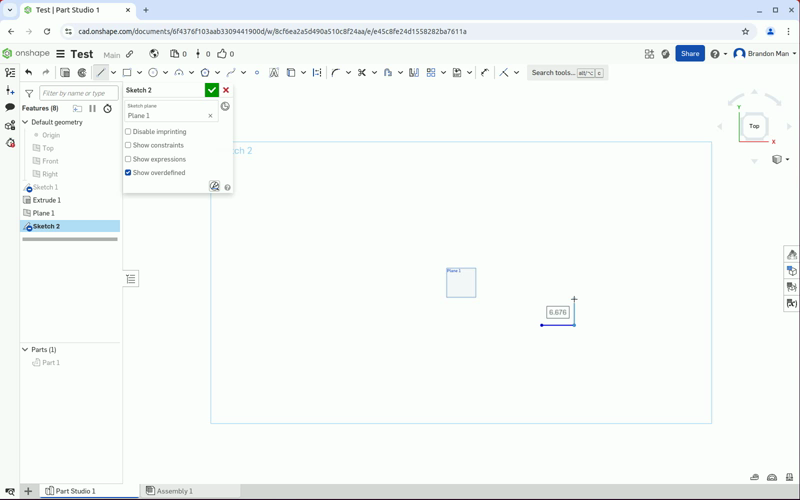
click(574, 298)
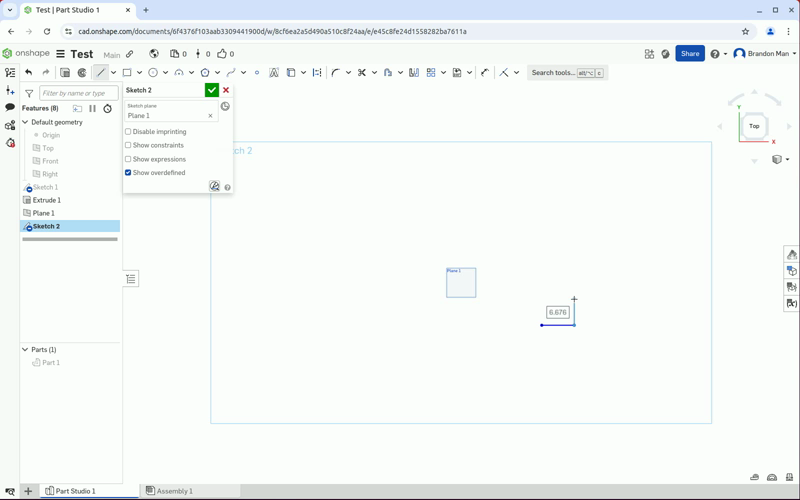
key_up(shift)
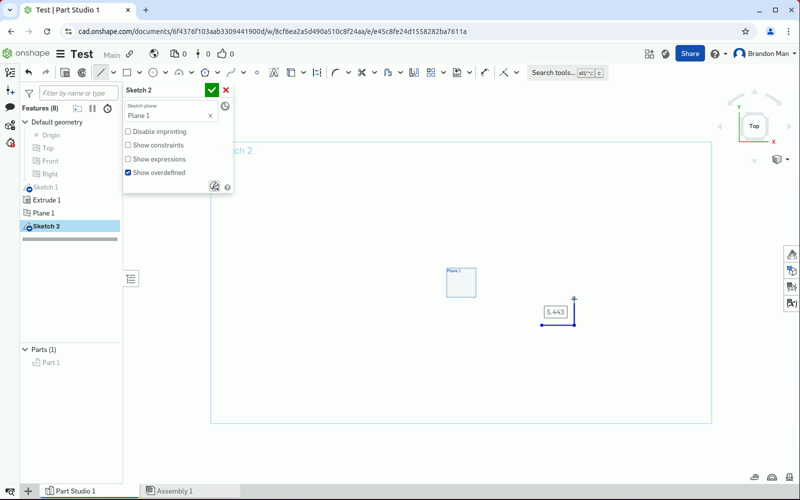
key_down(shift)
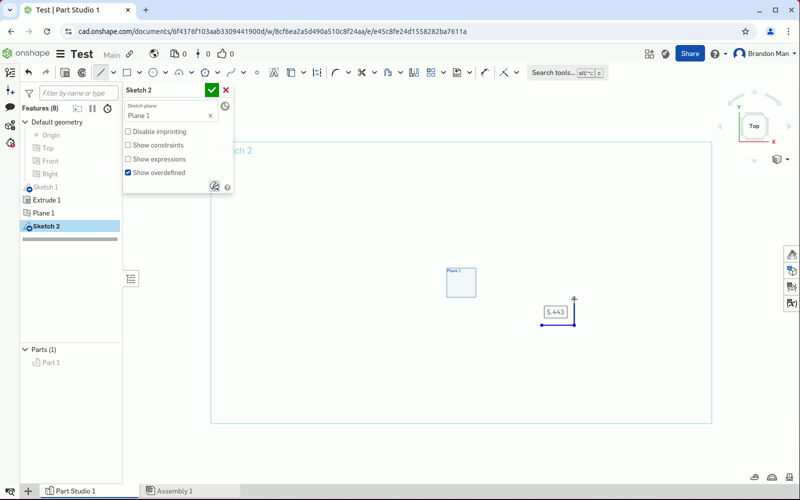
mouse_move(589, 298)
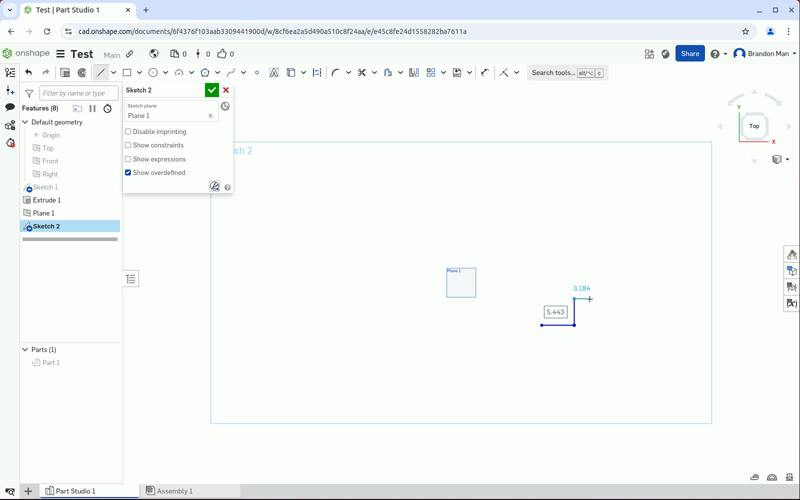
mouse_move(541, 298)
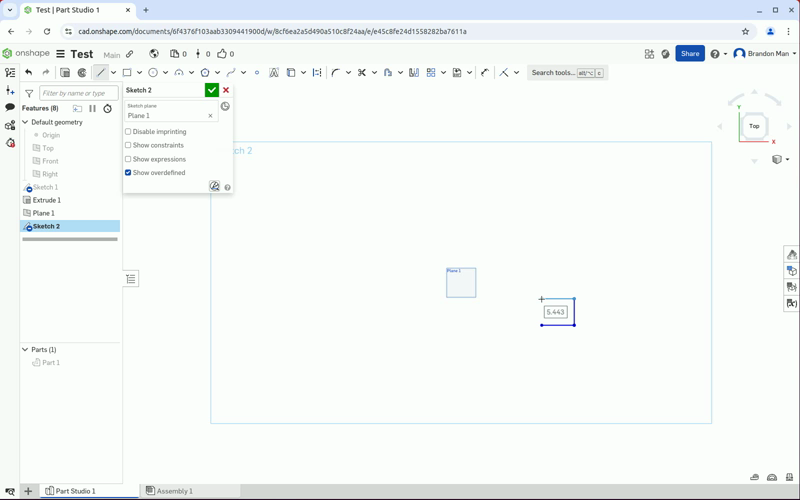
click(541, 298)
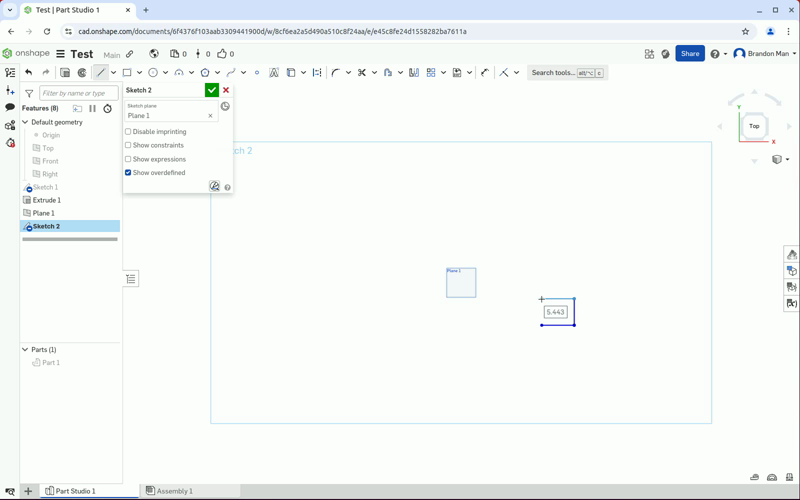
key_up(shift)
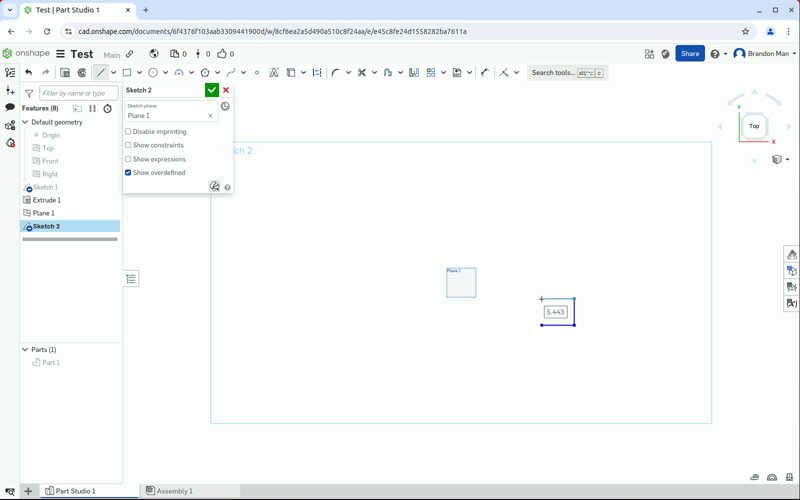
mouse_move(571, 298)
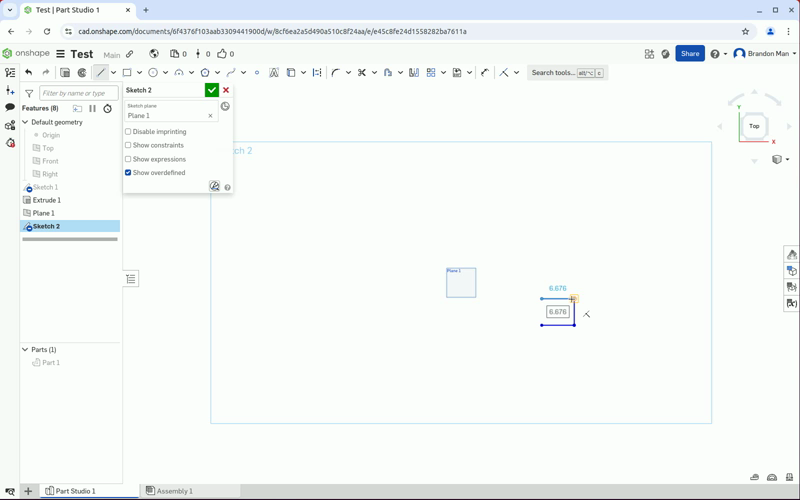
key_down(shift)
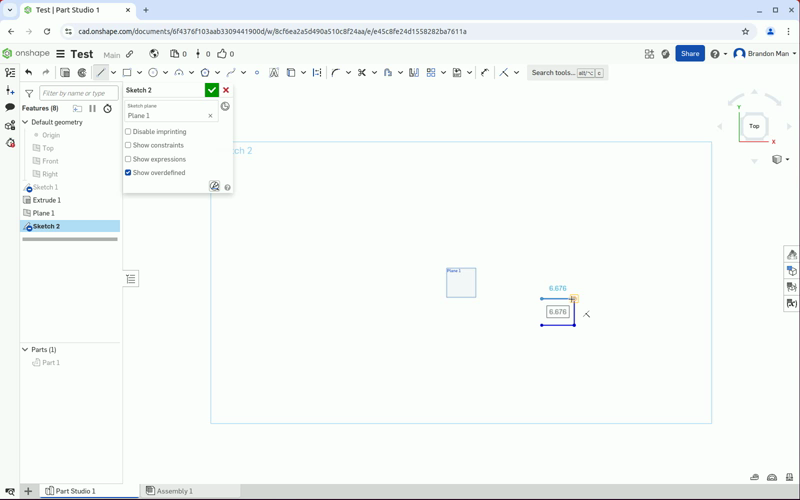
mouse_move(541, 325)
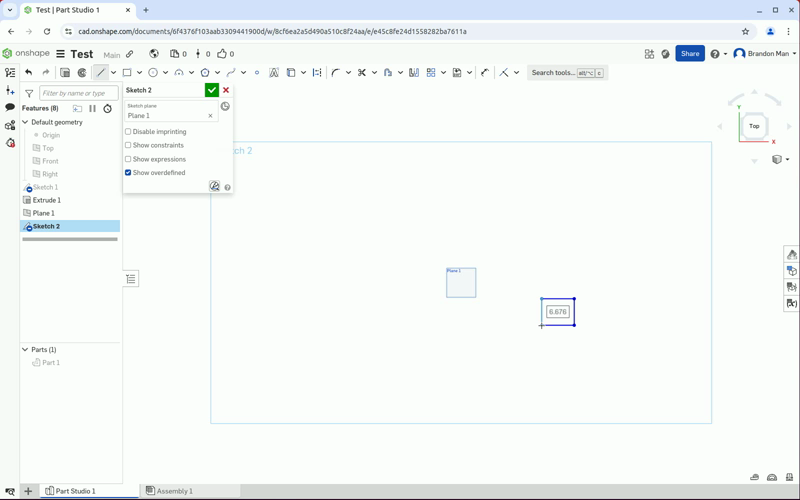
key_up(shift)
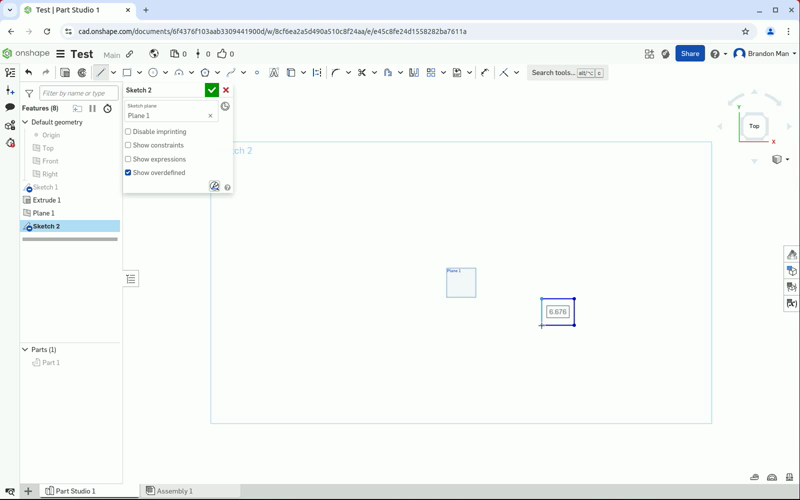
click(541, 325)
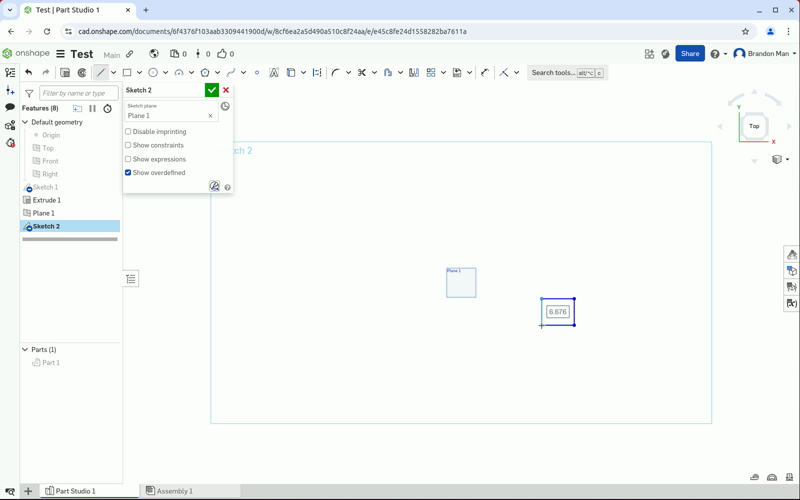
key(esc)
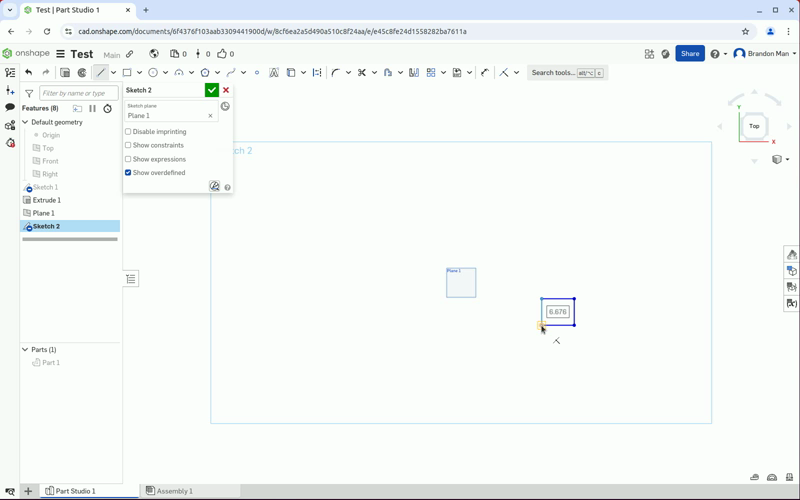
mouse_move(549, 320)
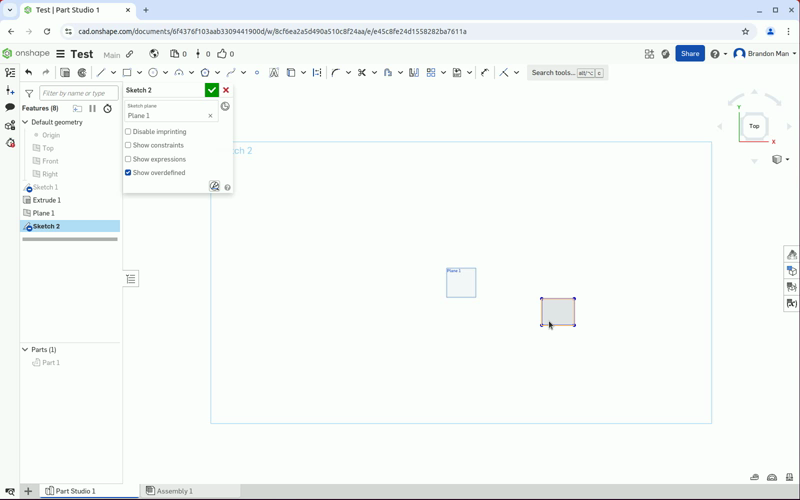
scroll(6)
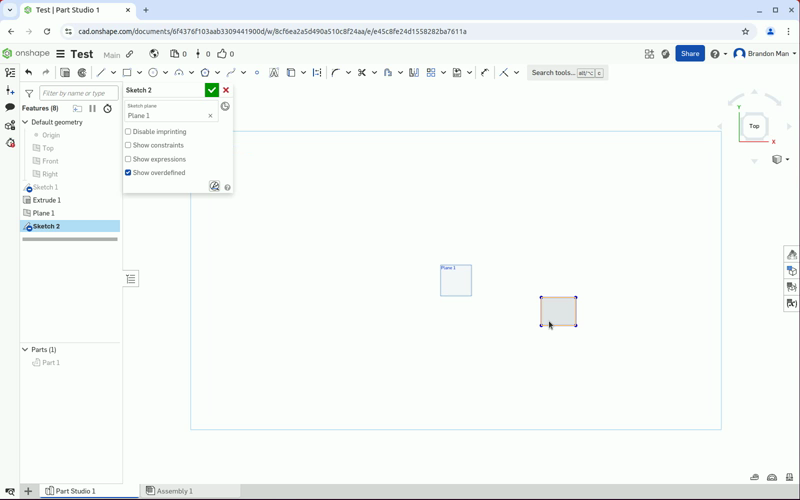
scroll(6)
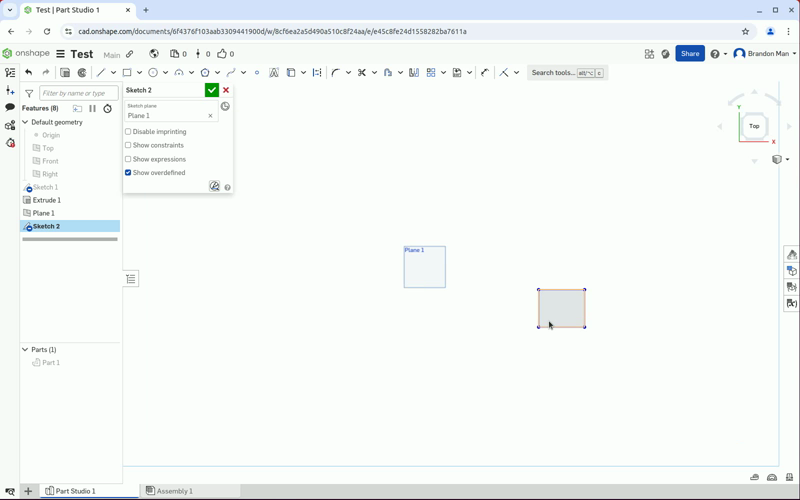
scroll(6)
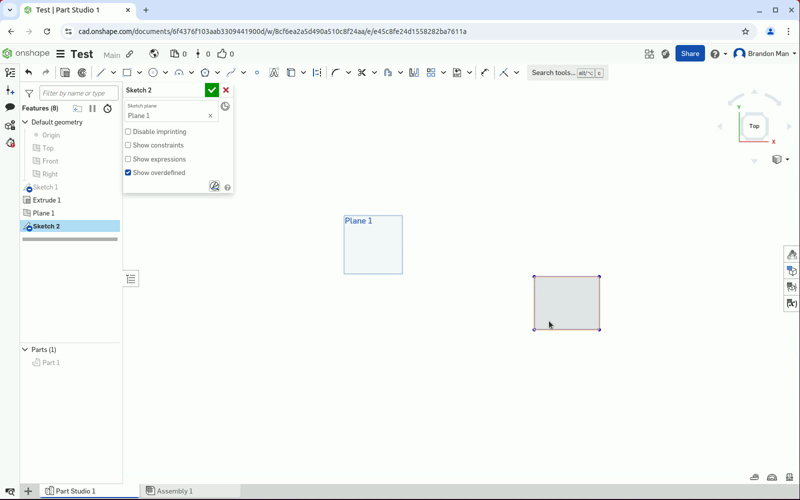
scroll(6)
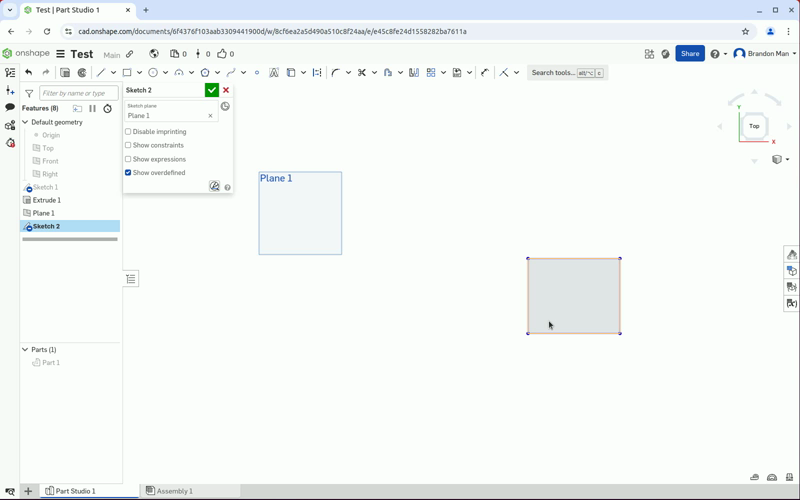
scroll(6)
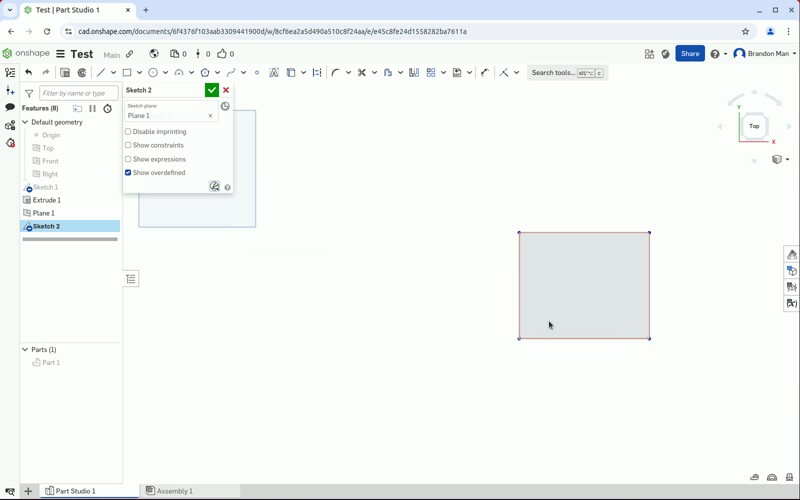
scroll(6)
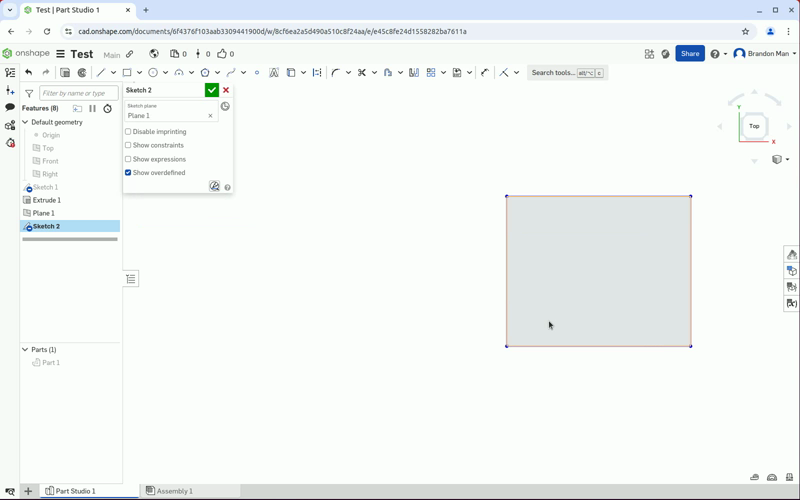
scroll(6)
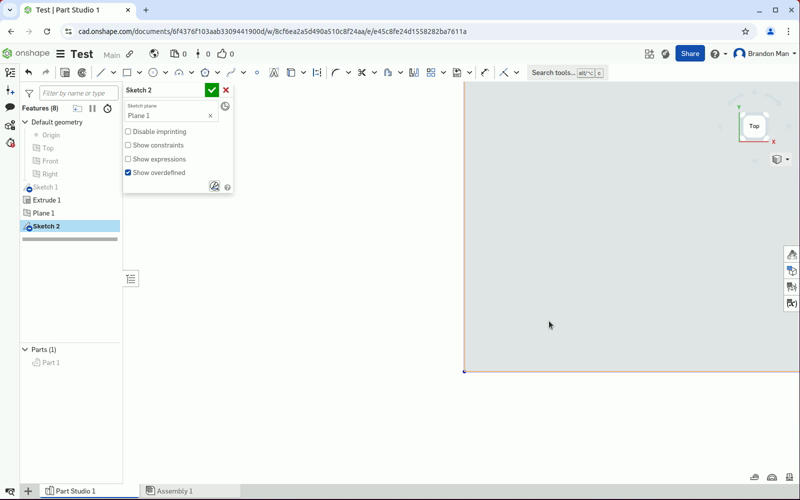
click(549, 320)
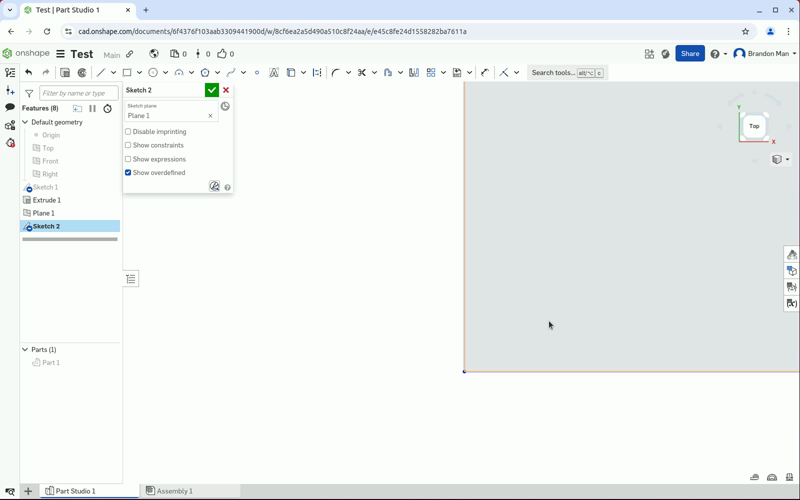
scroll(-6)
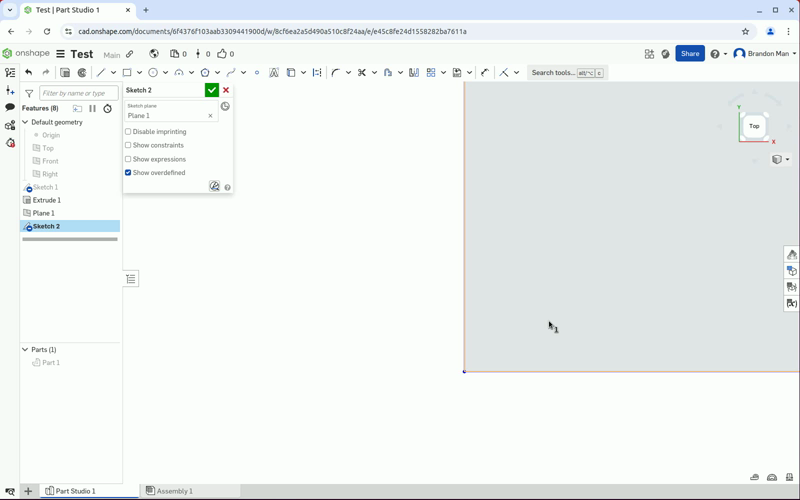
scroll(-6)
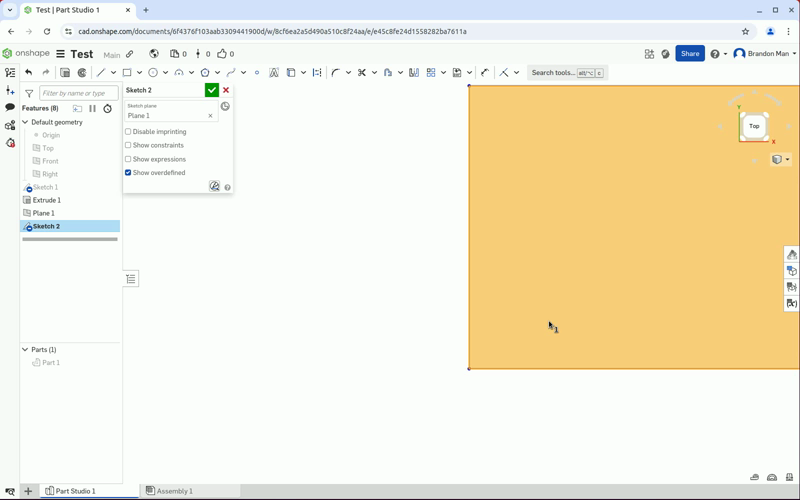
scroll(-6)
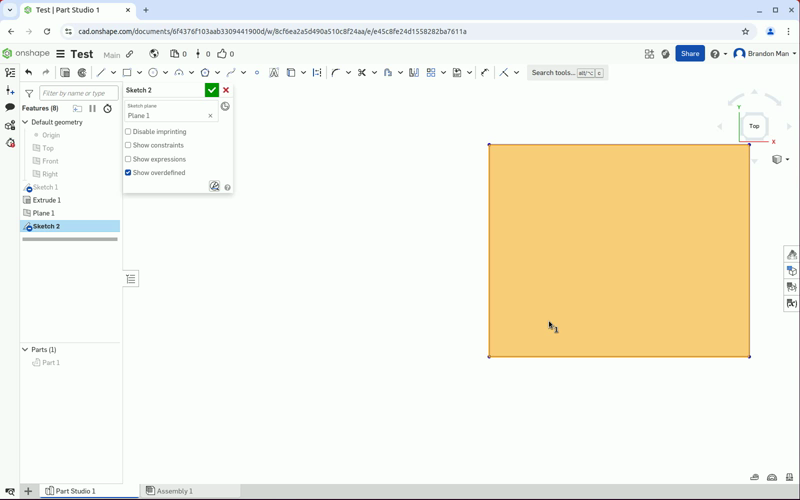
scroll(-6)
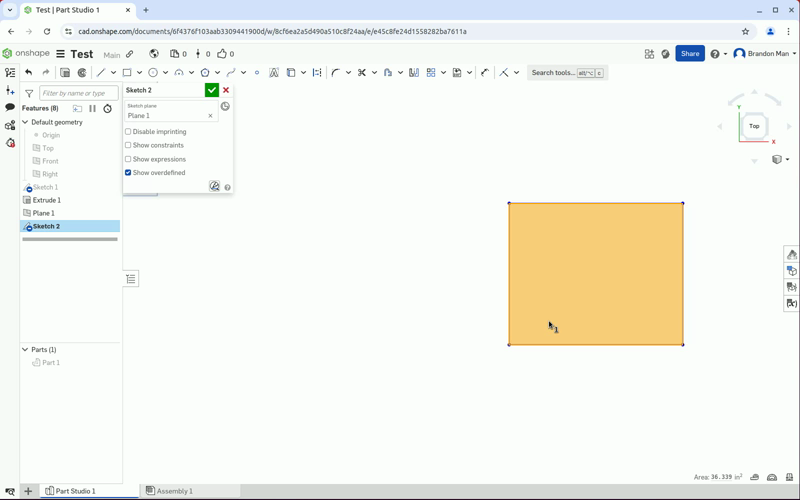
scroll(-6)
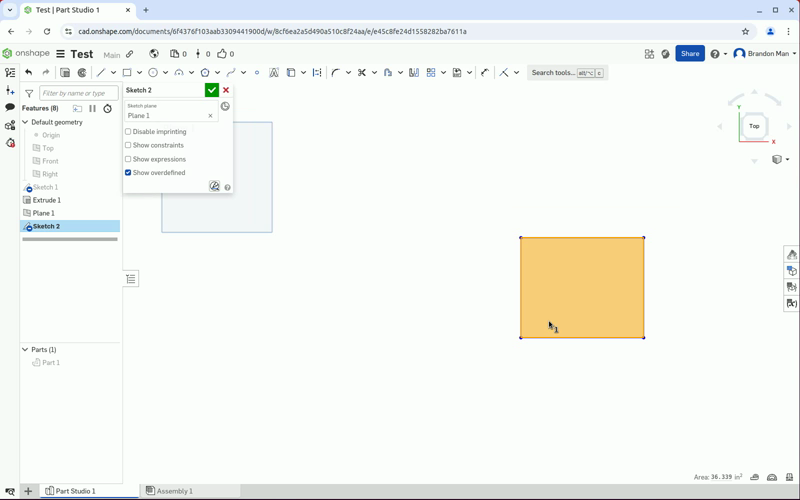
scroll(-6)
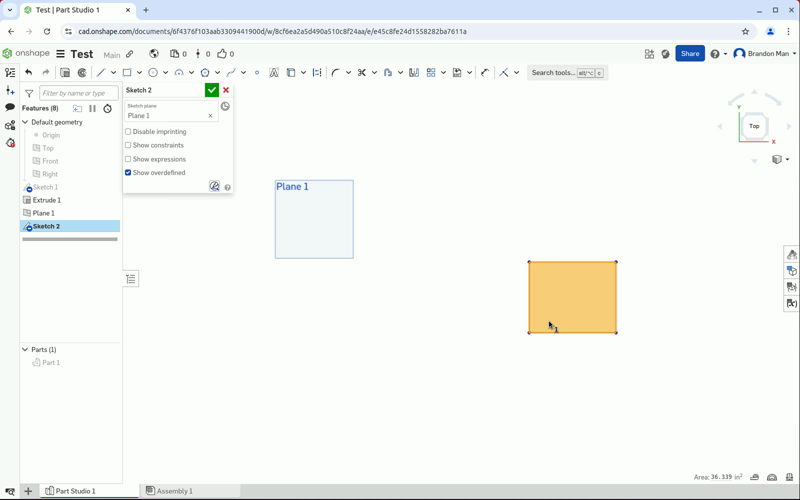
scroll(-6)
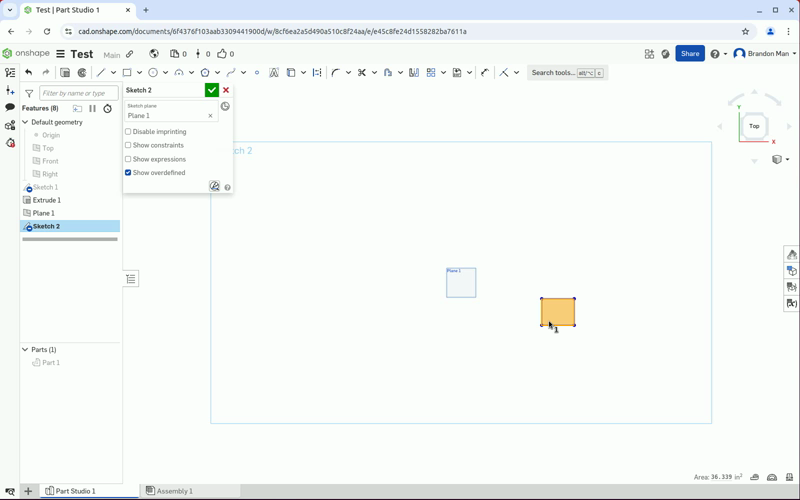
mouse_move(73, 352)
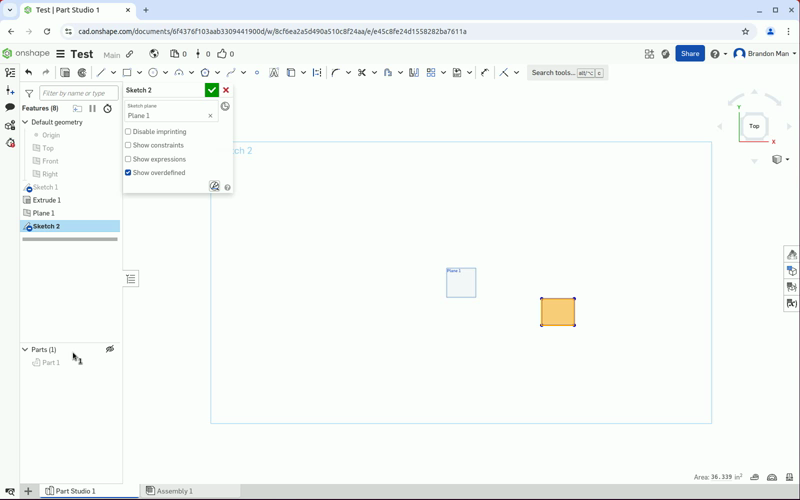
key(shift+y)
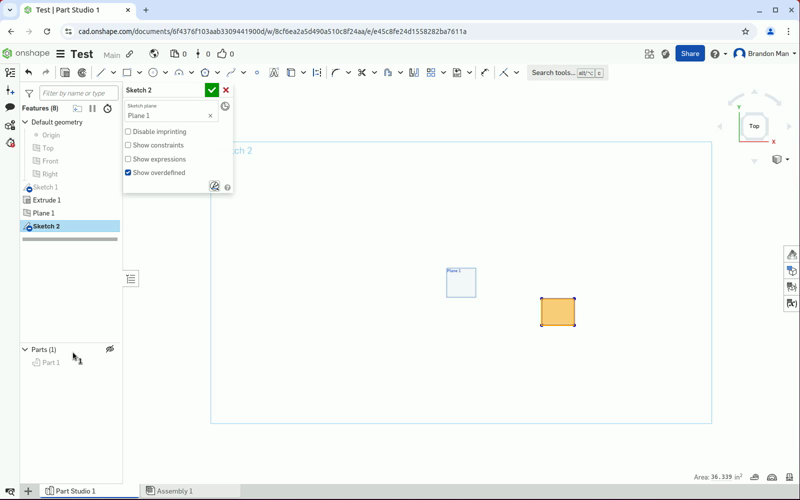
key(shift+e)
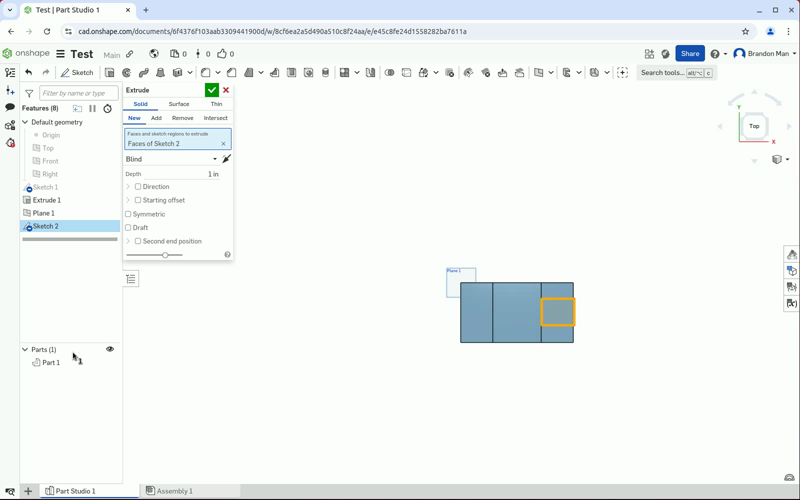
mouse_move(143, 106)
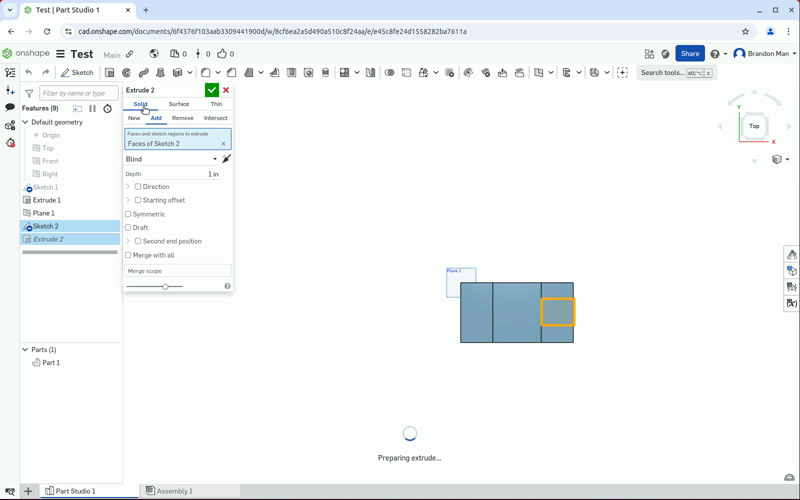
click(143, 106)
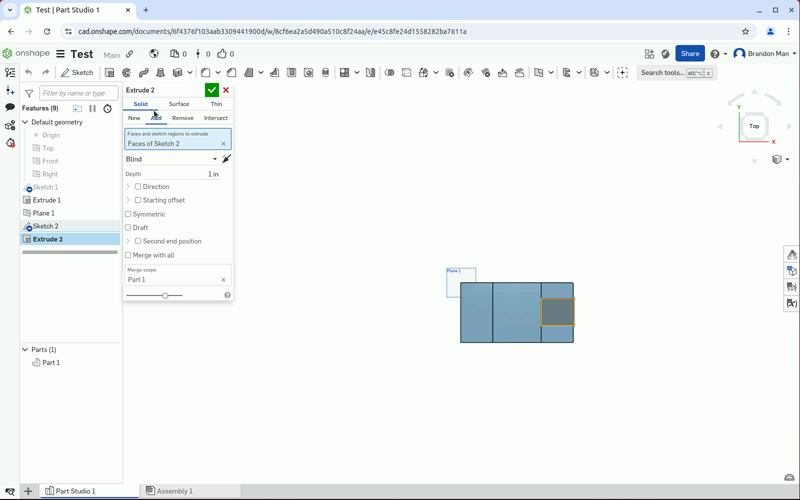
mouse_move(186, 120)
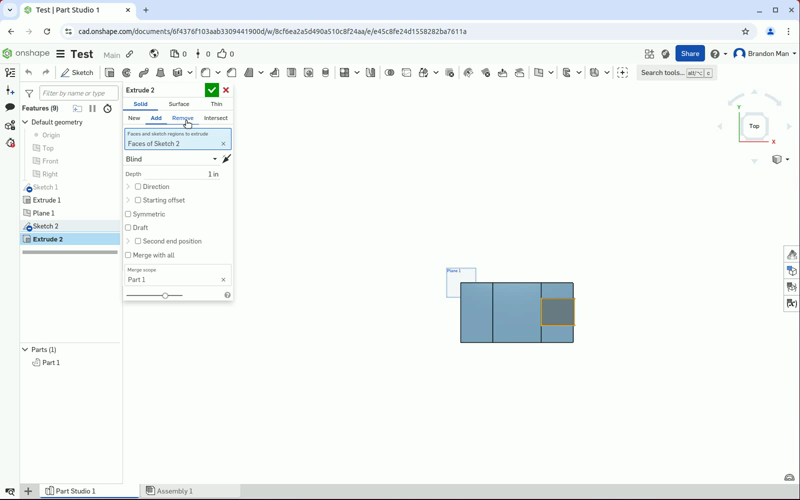
click(186, 120)
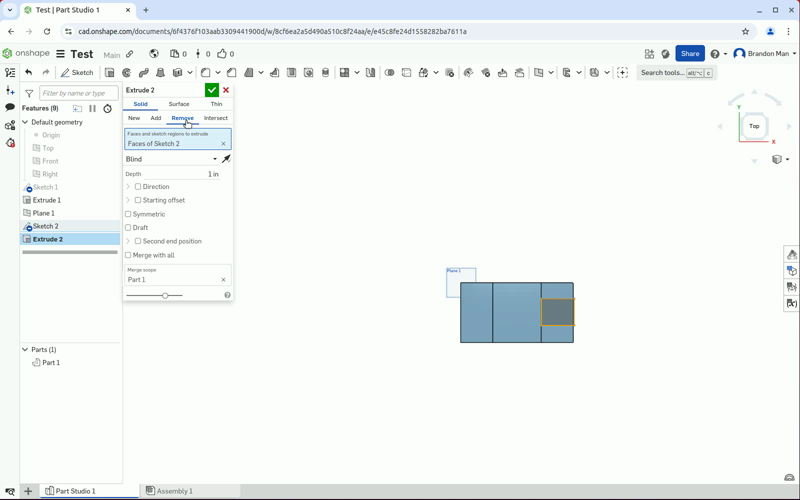
key(tab, 4)
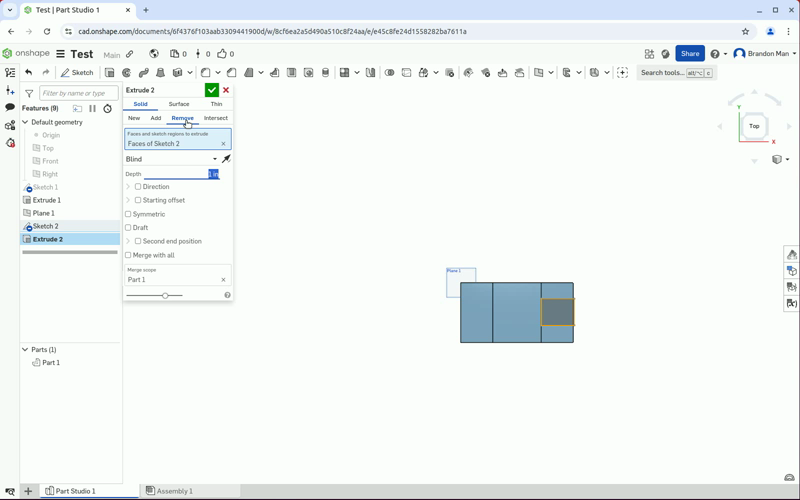
text(4.814)
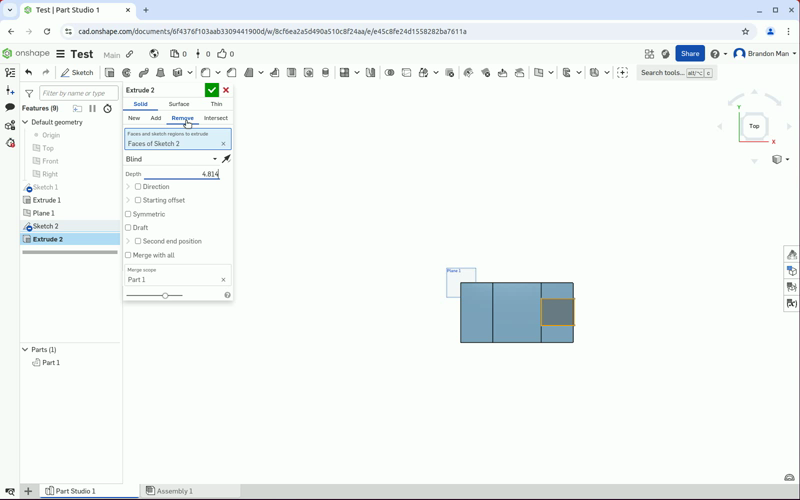
key(tab, 6)
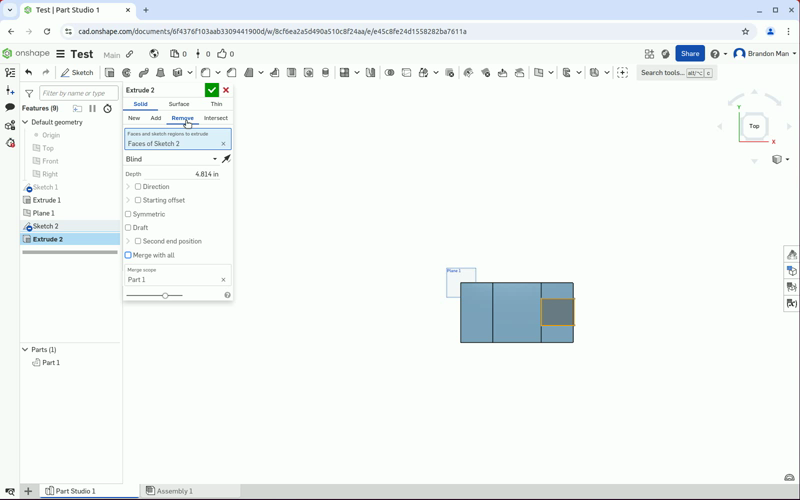
key(space)
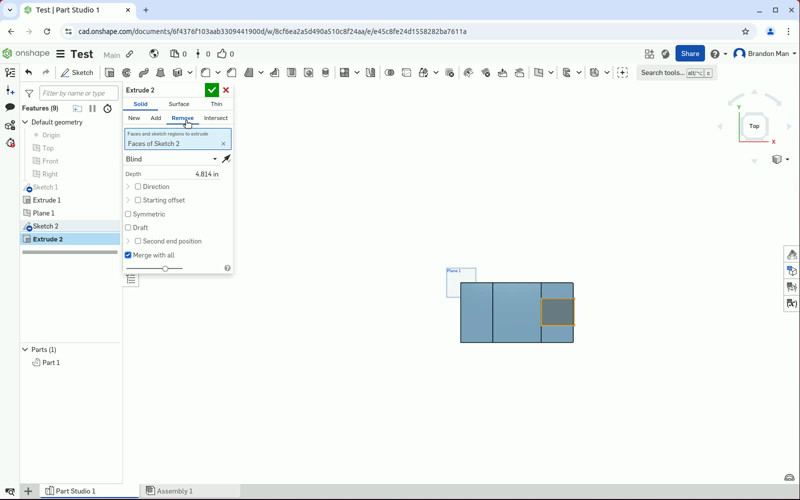
key(enter)
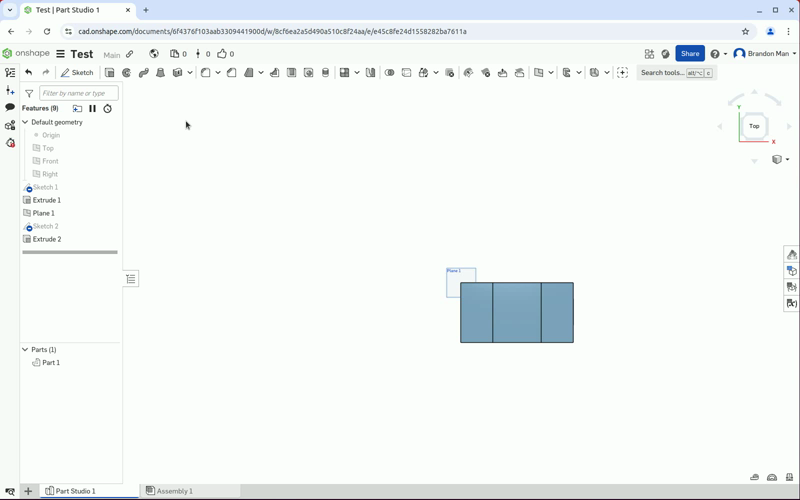
key(shift+h)
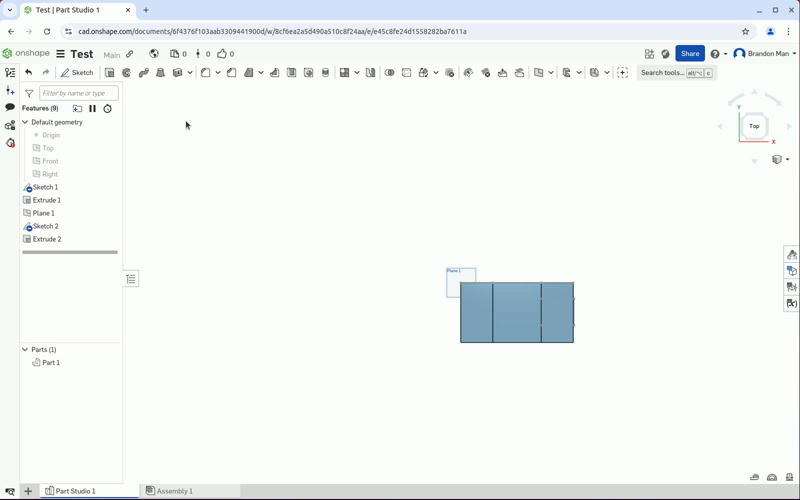
key(shift+h)
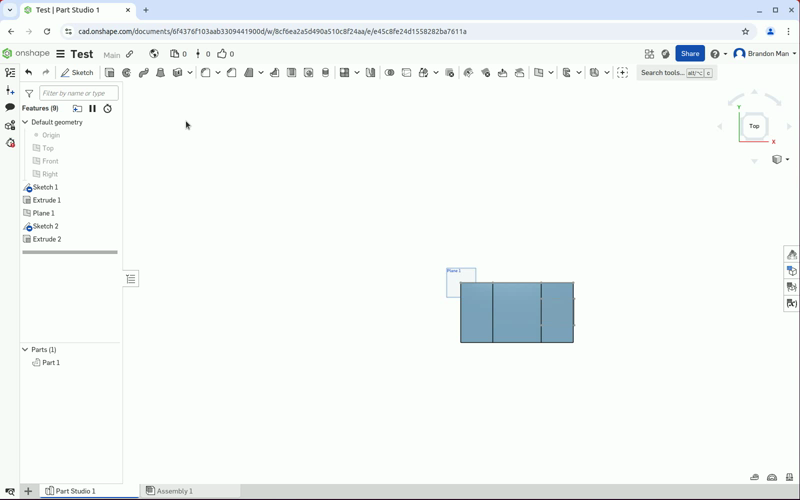
key(shift+7)
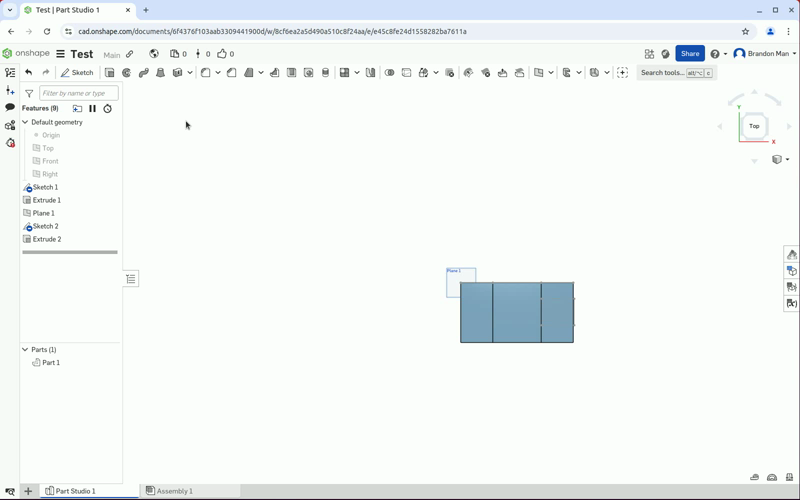
key(up, 3)
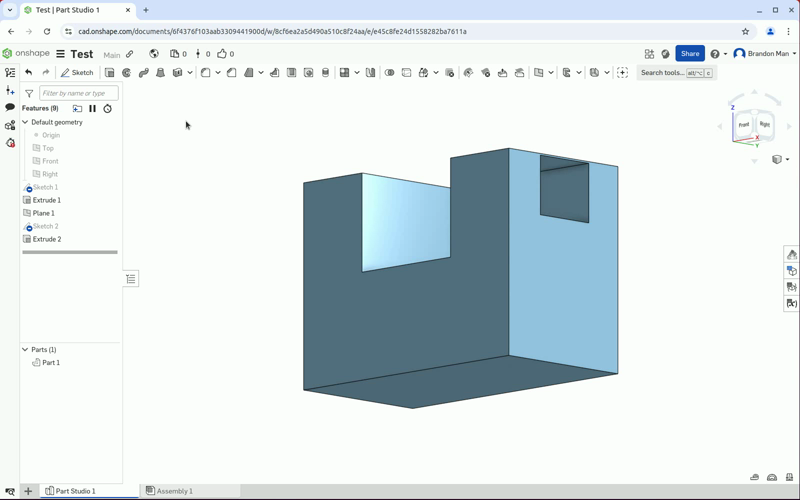
key(left, 3)
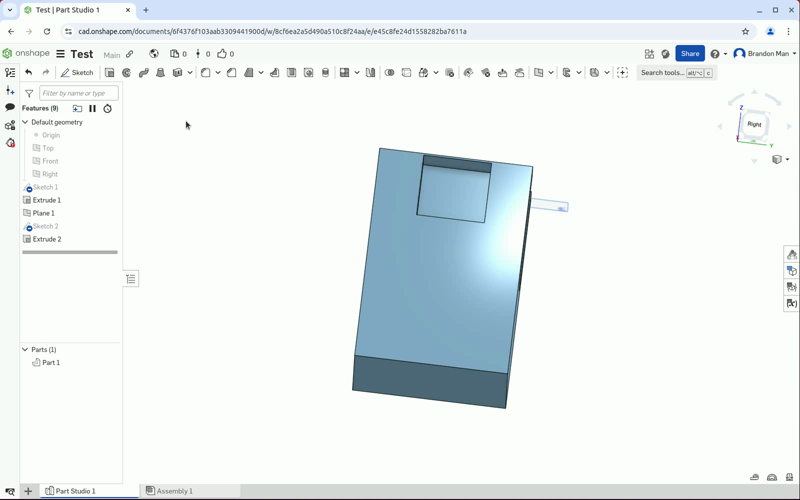
key(right, 3)
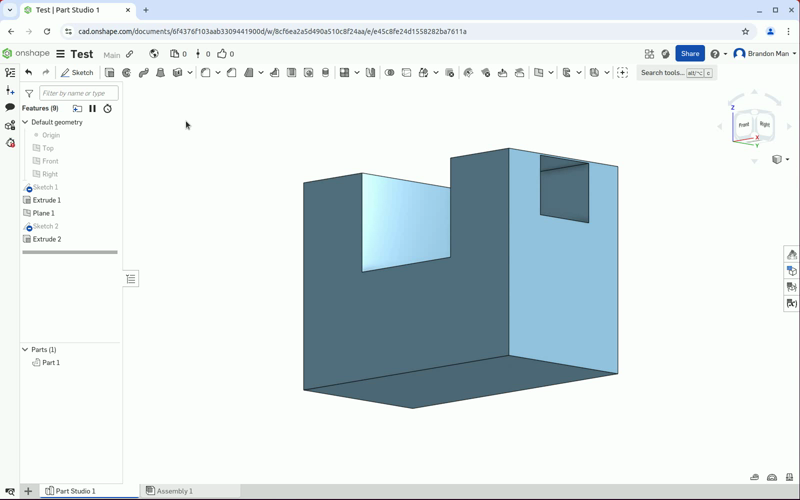
key(down, 3)
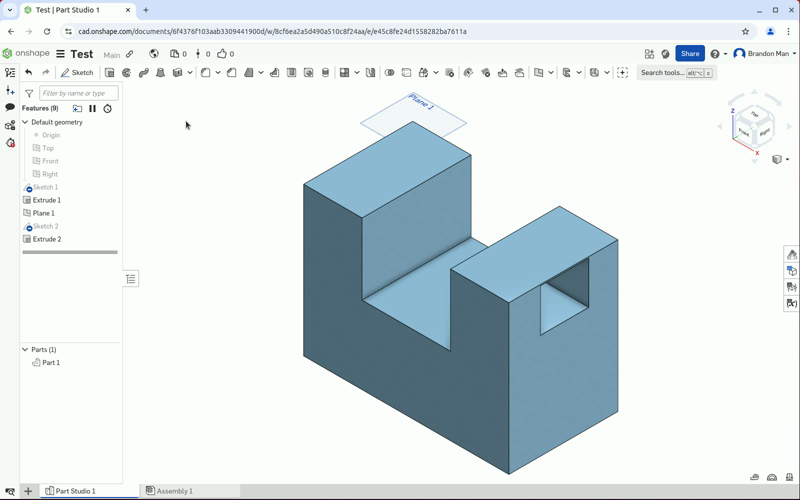
mouse_move(73, 189)
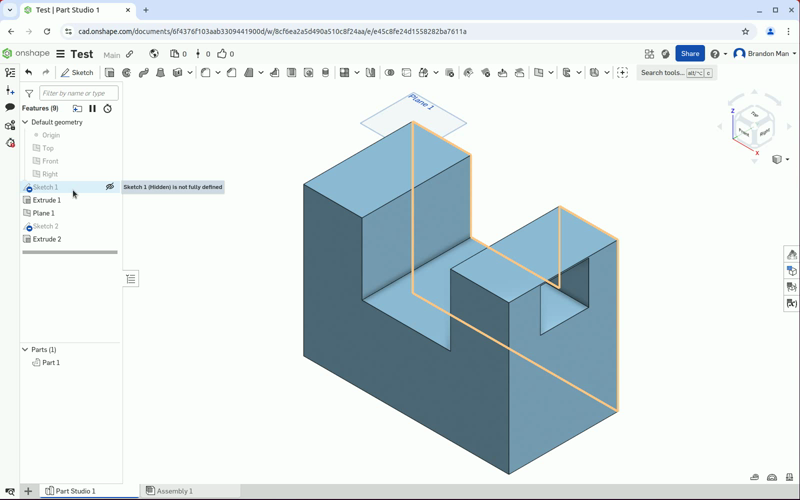
click(73, 189)